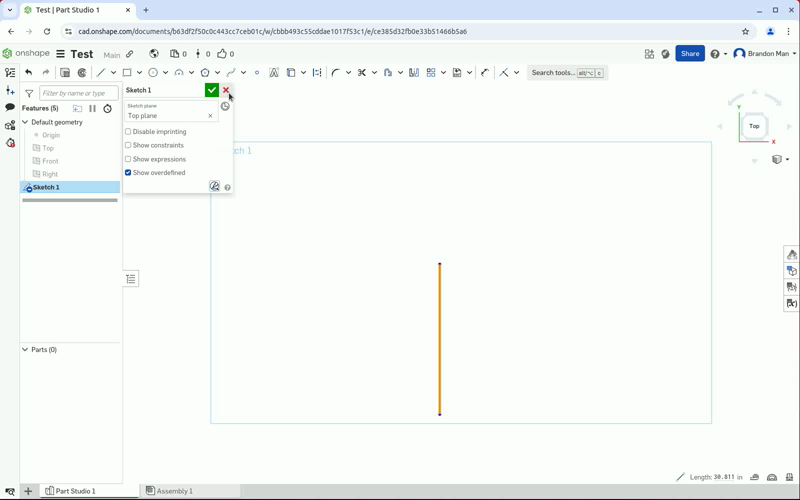
key(shift+h)
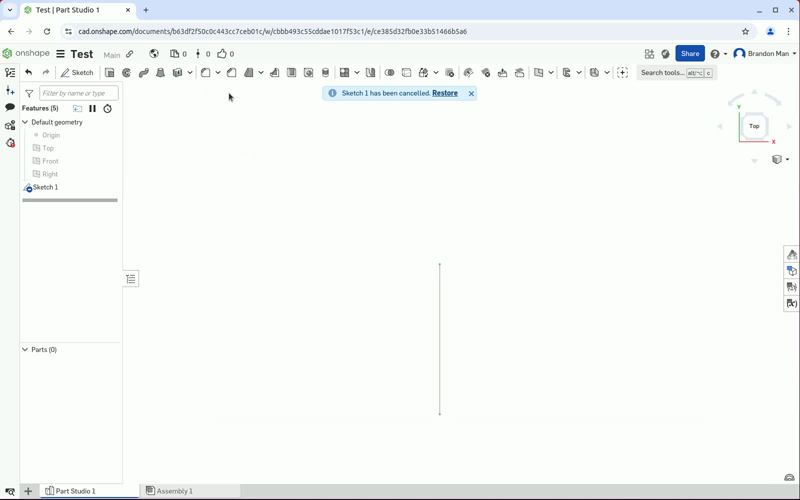
key(shift+s)
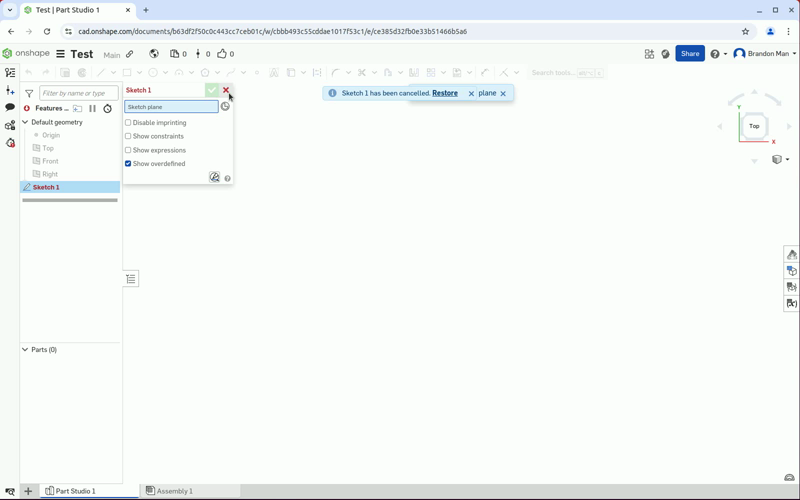
mouse_move(73, 150)
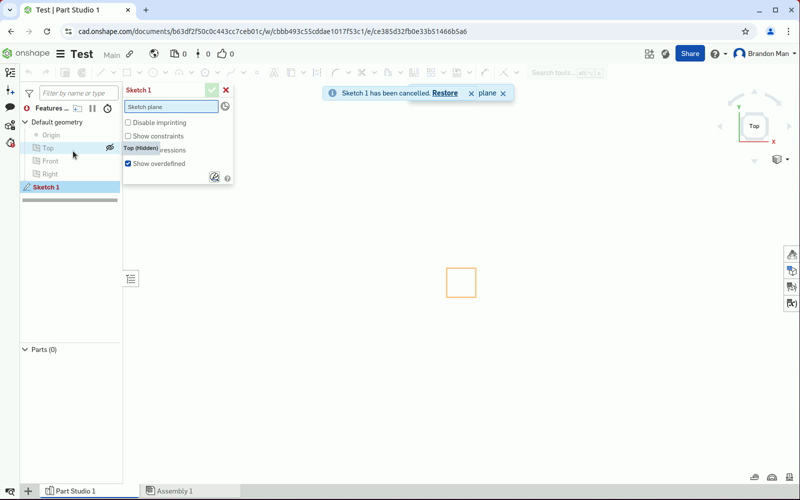
click(73, 150)
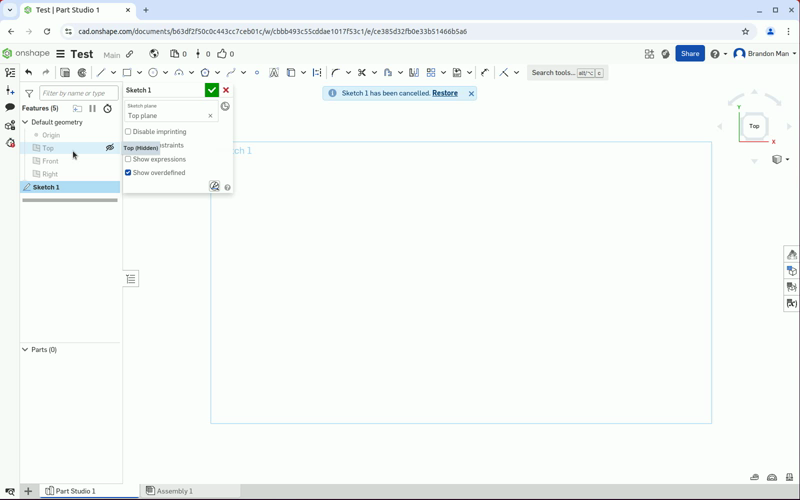
mouse_move(73, 352)
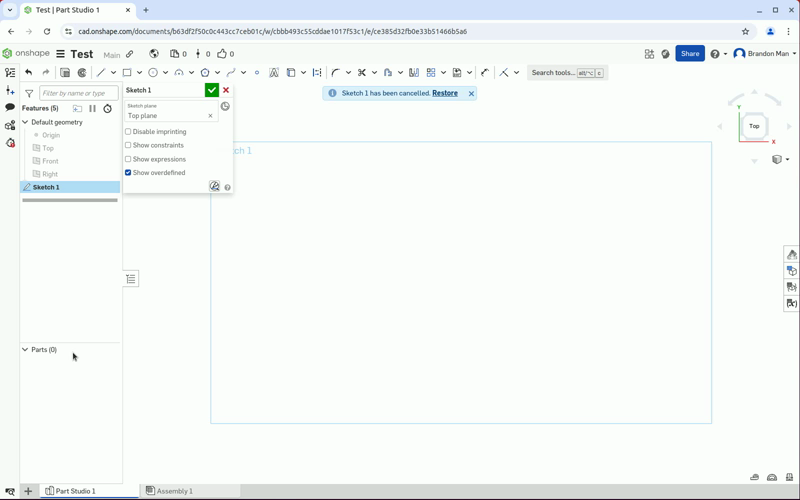
key(y)
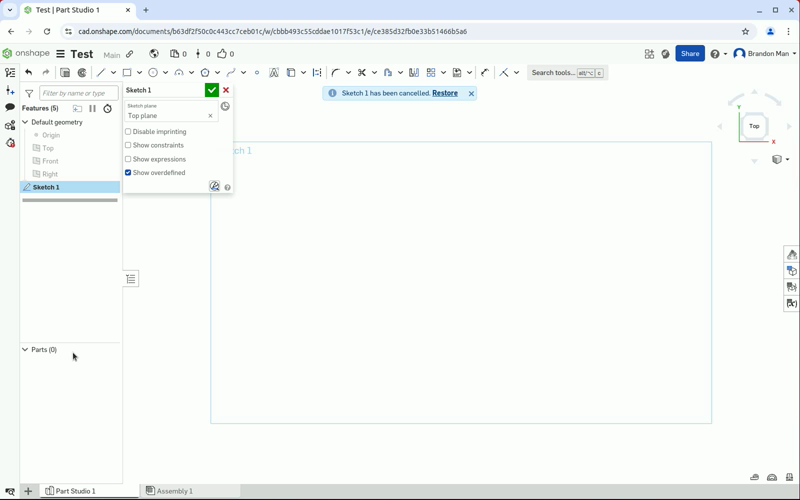
key(l)
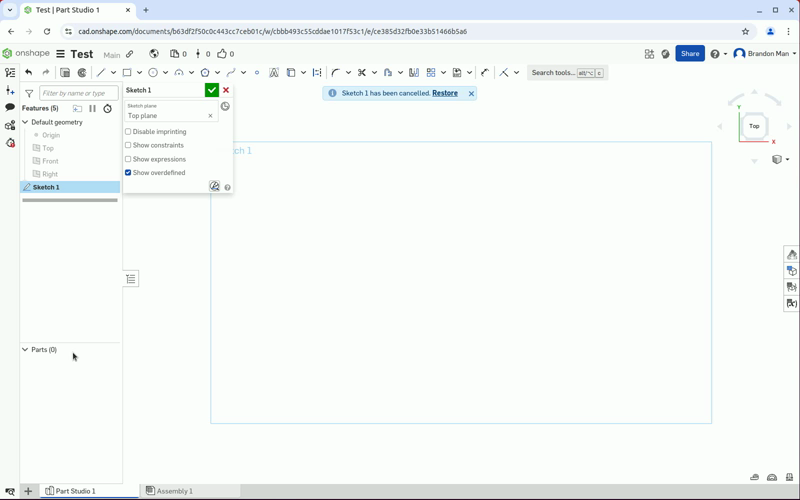
key_down(shift)
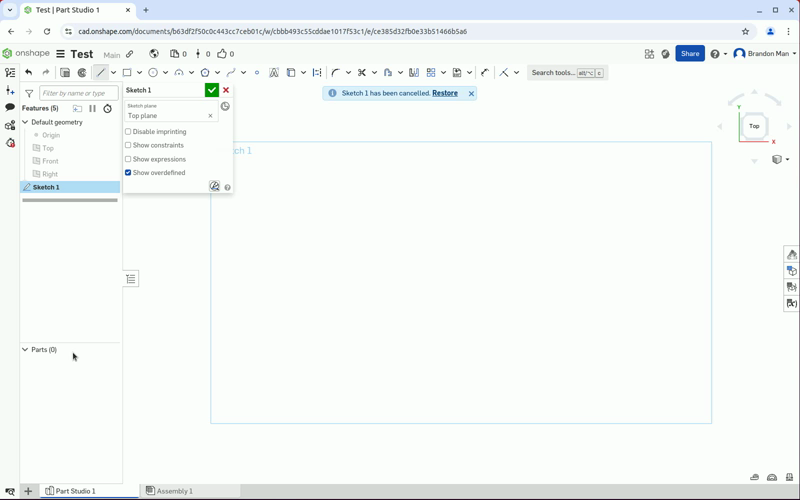
mouse_move(348, 311)
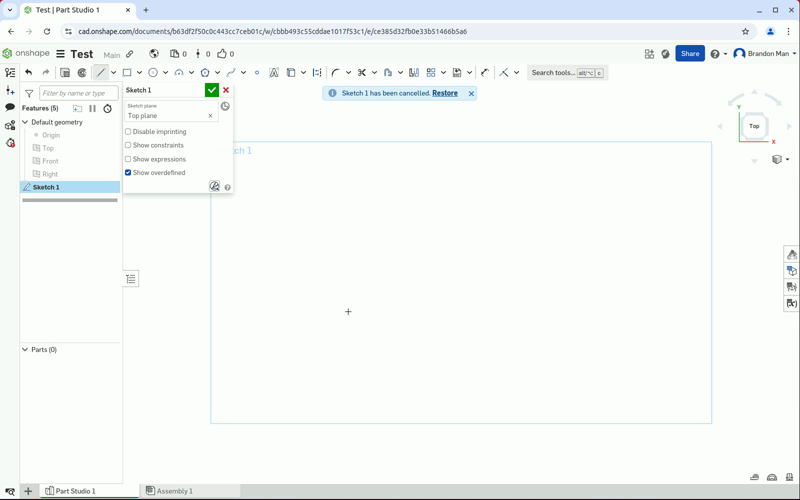
click(348, 311)
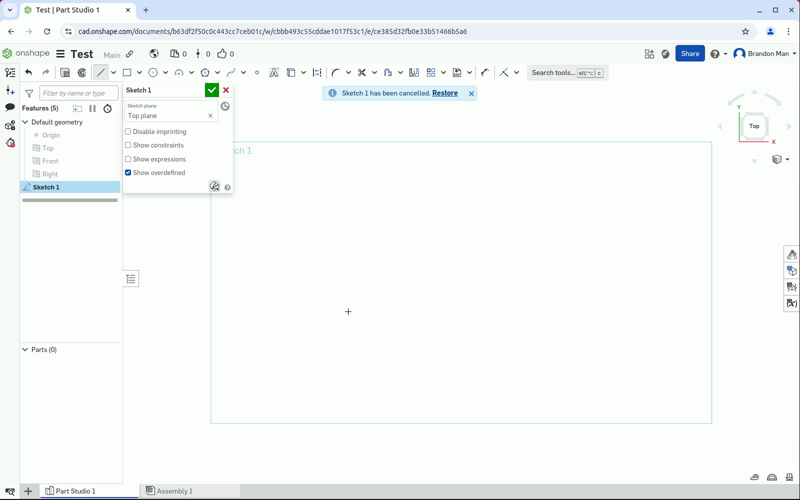
key_up(shift)
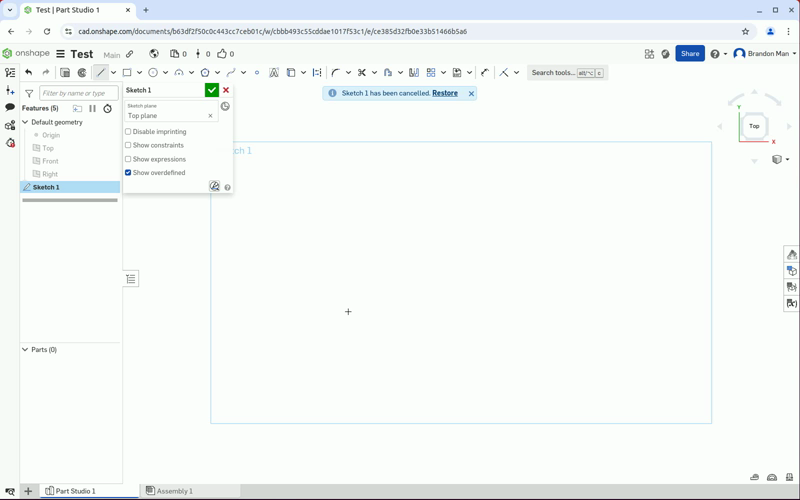
key_down(shift)
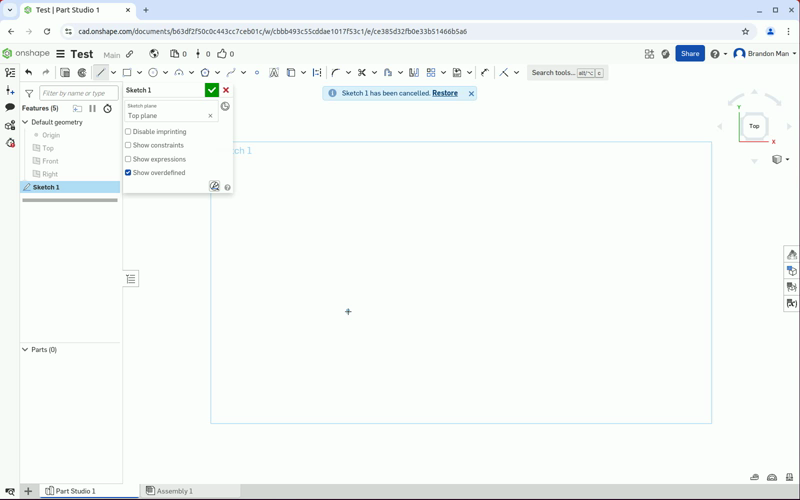
mouse_move(572, 311)
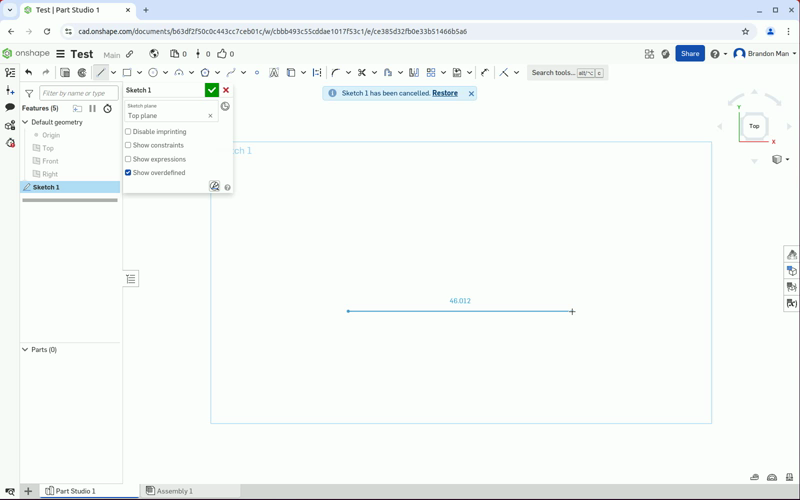
click(572, 311)
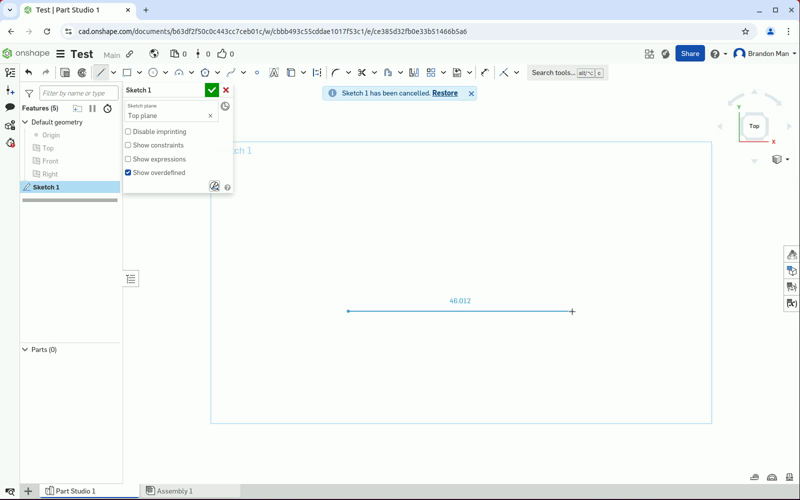
key_up(shift)
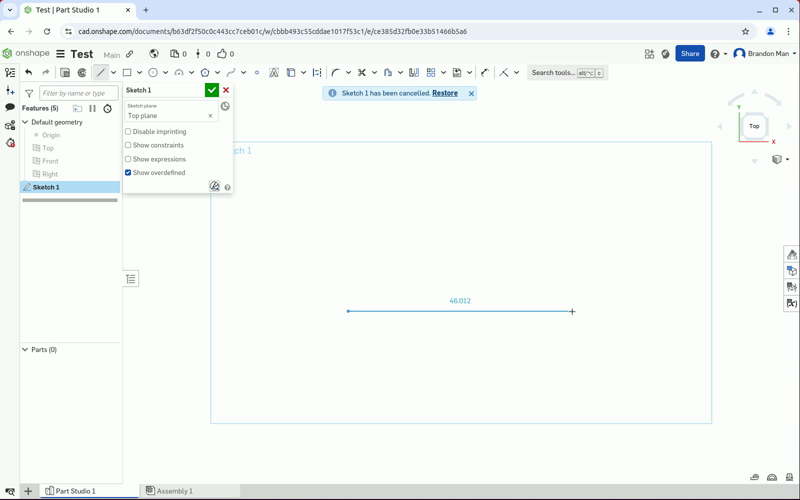
key_down(shift)
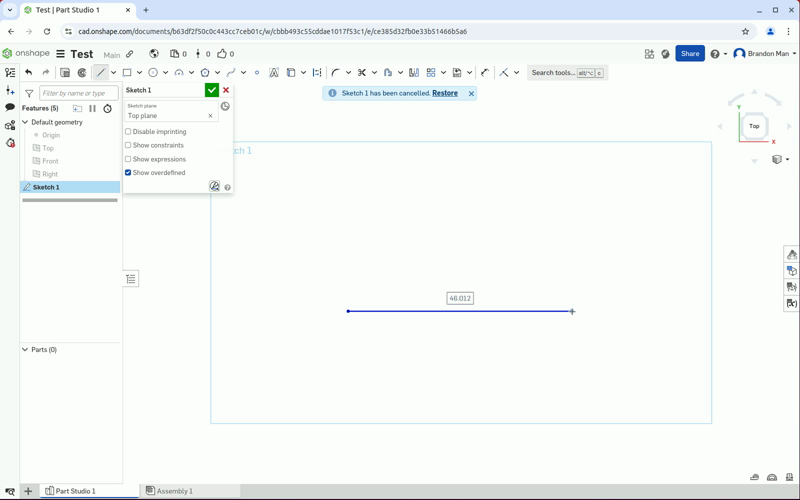
mouse_move(589, 311)
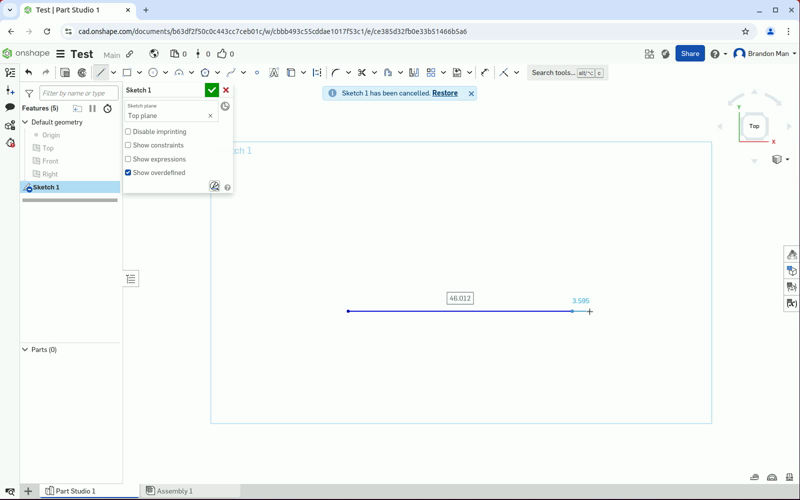
mouse_move(572, 254)
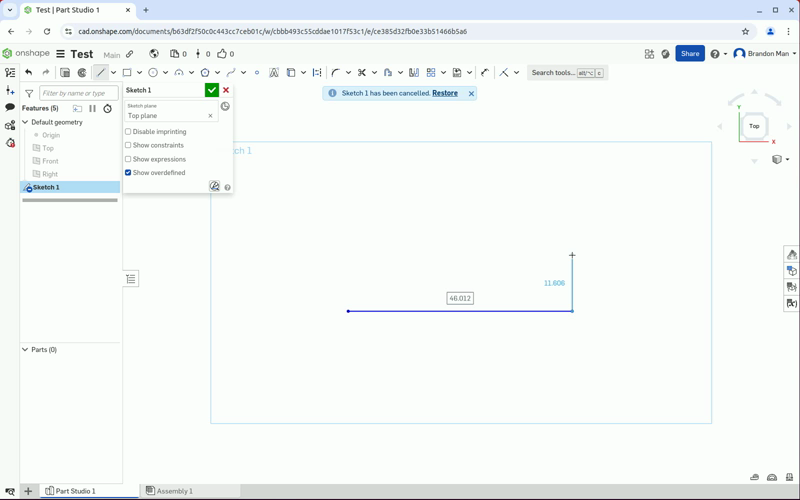
click(572, 254)
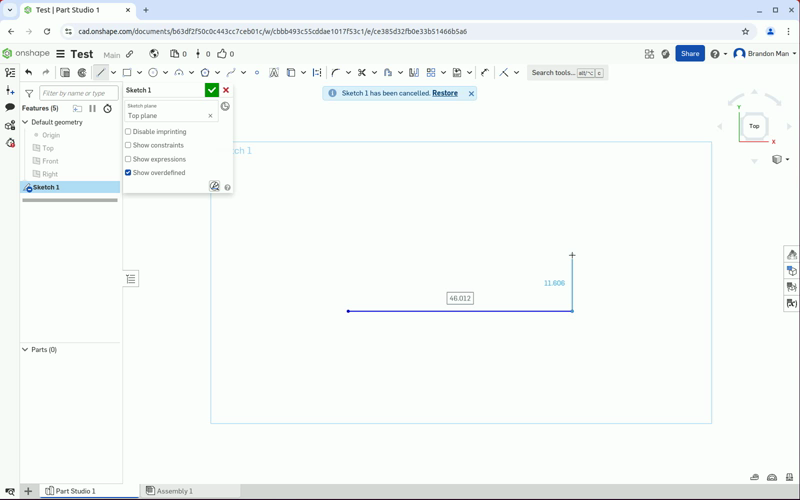
key_up(shift)
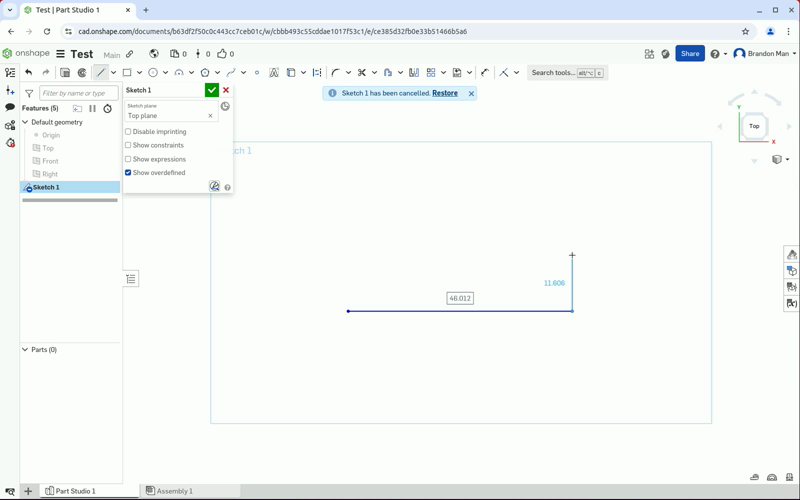
key_down(shift)
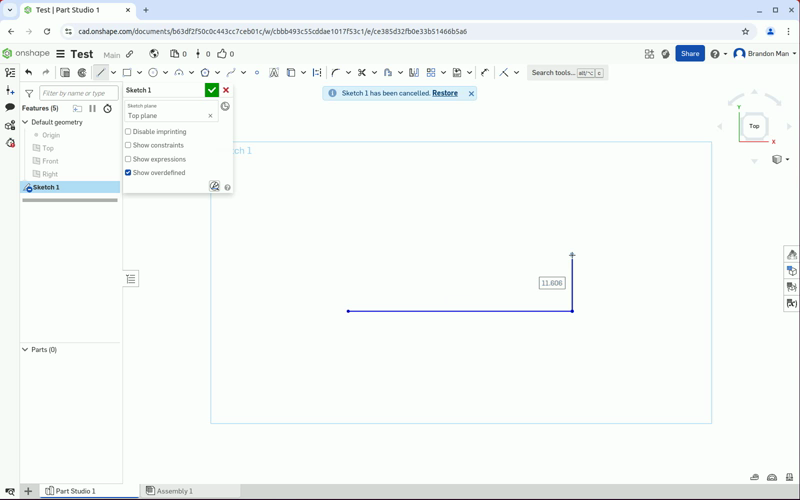
mouse_move(348, 254)
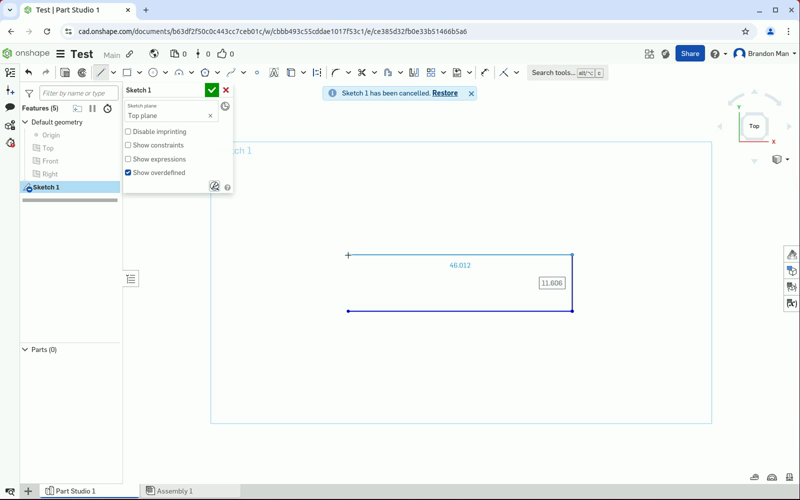
click(348, 254)
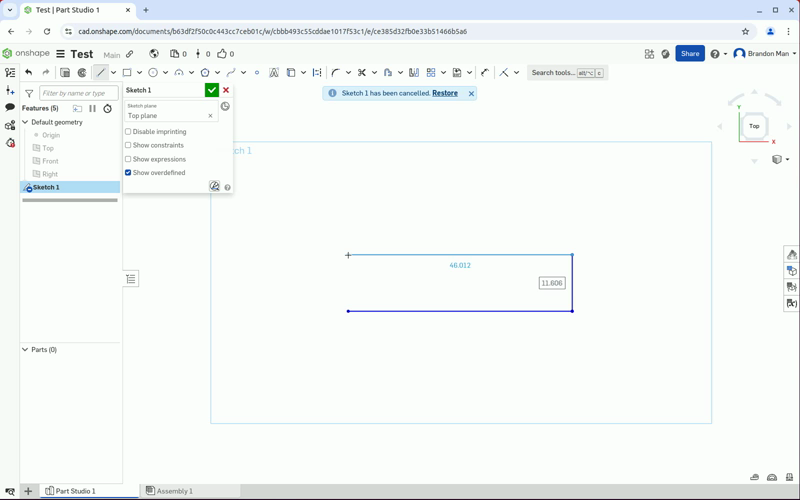
key_up(shift)
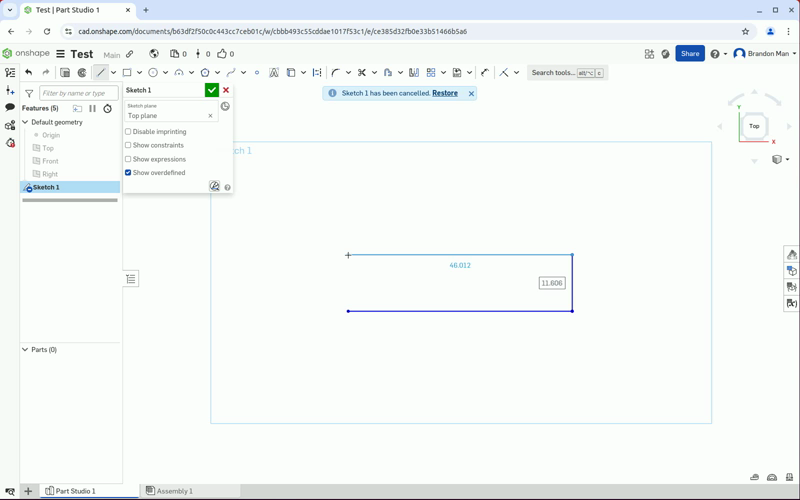
mouse_move(378, 254)
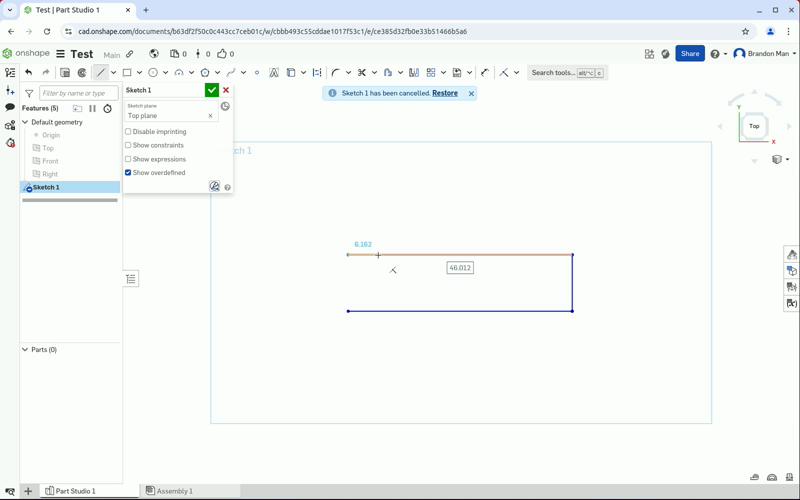
key_down(shift)
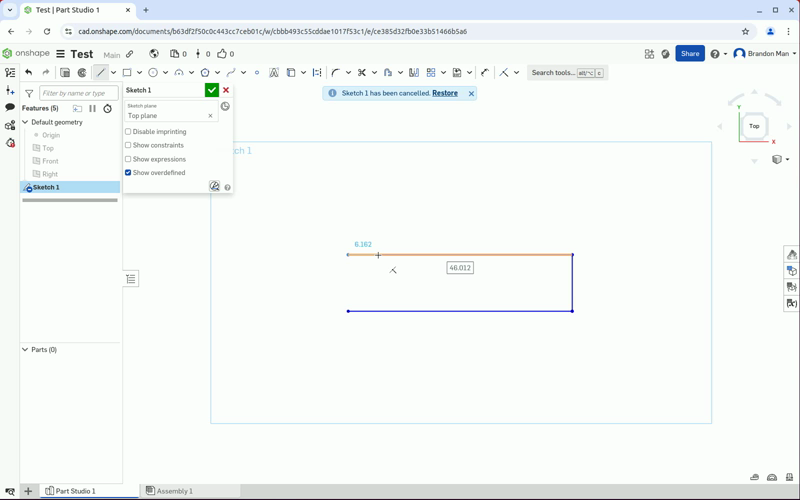
mouse_move(348, 311)
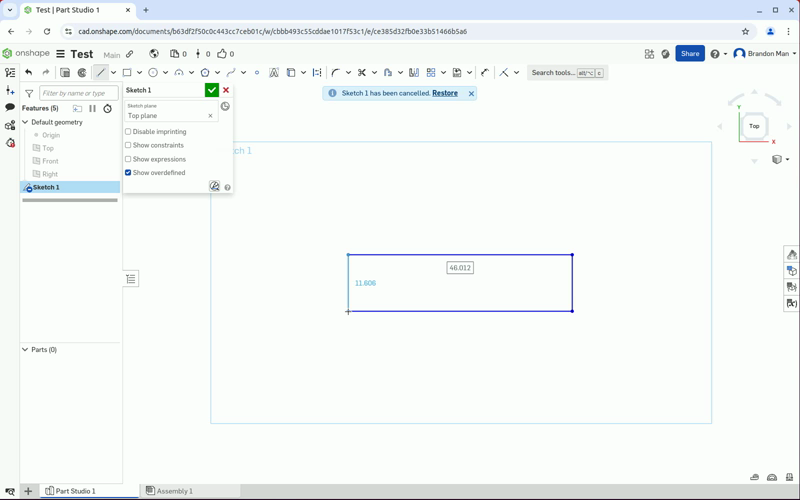
key_up(shift)
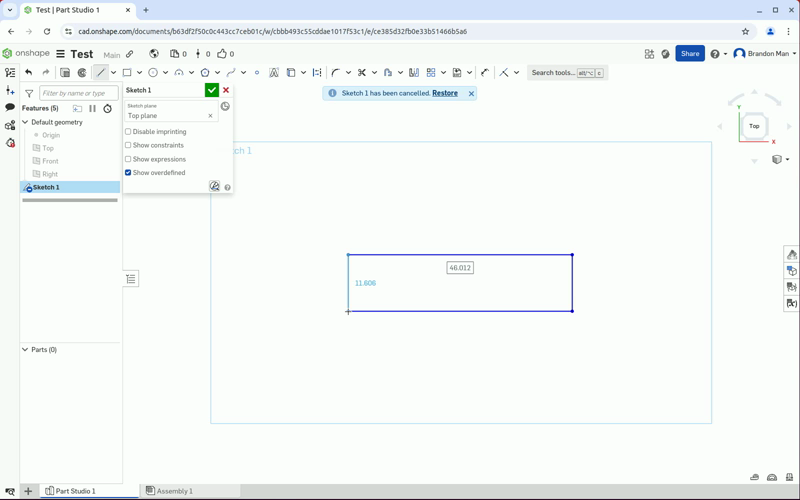
click(348, 311)
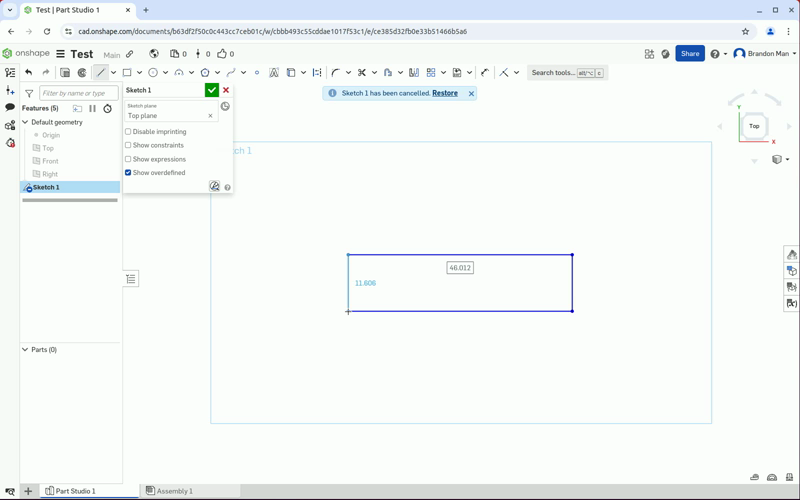
key(esc)
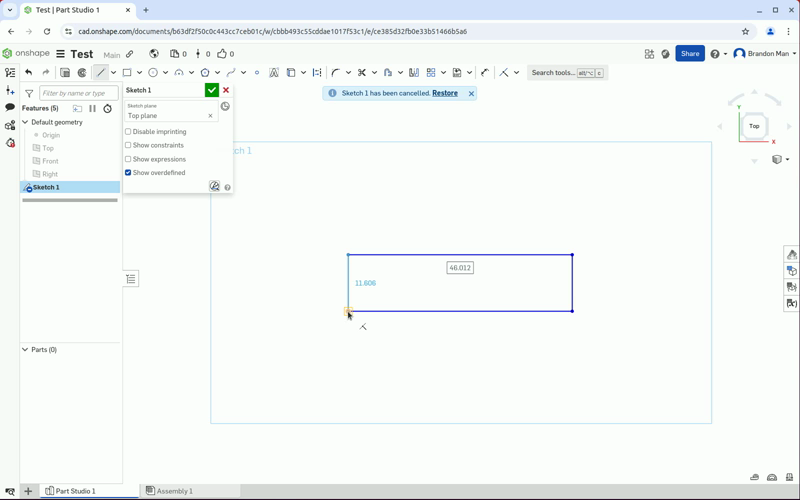
key(c)
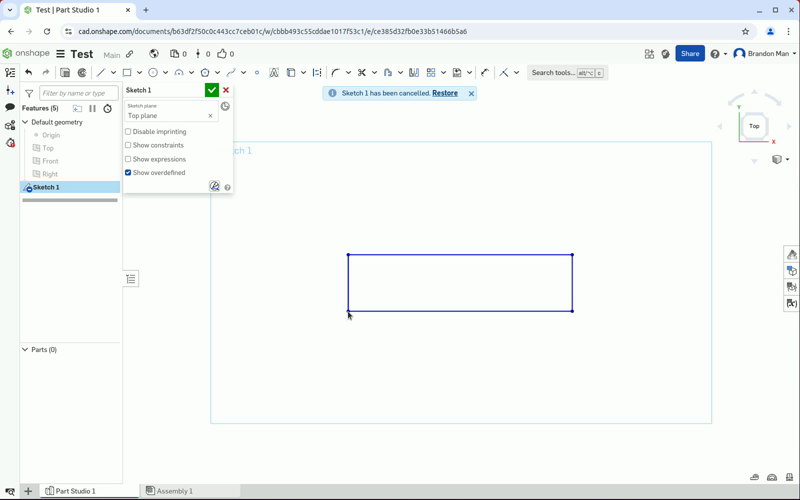
key_down(shift)
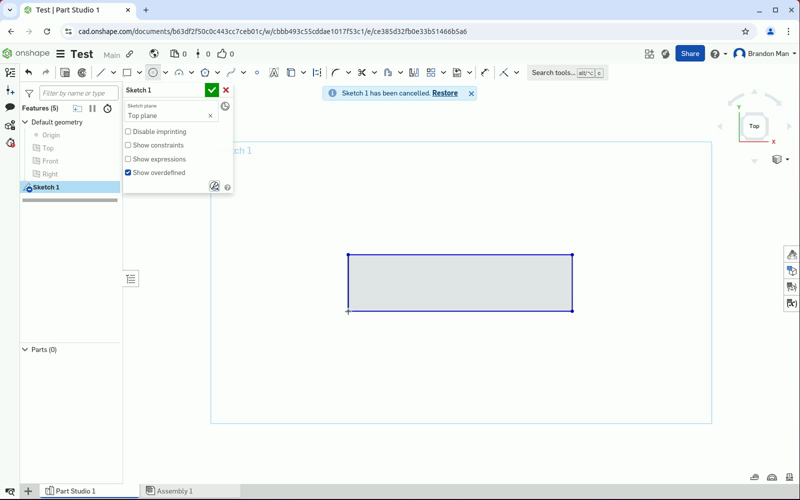
mouse_move(376, 282)
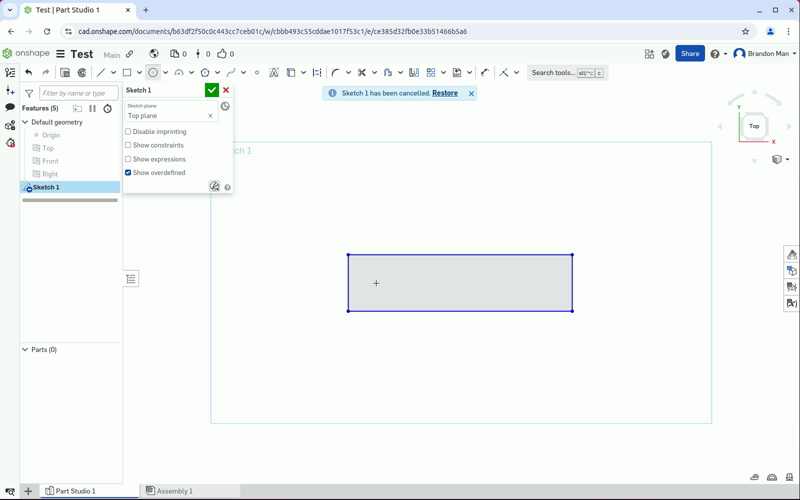
click(376, 282)
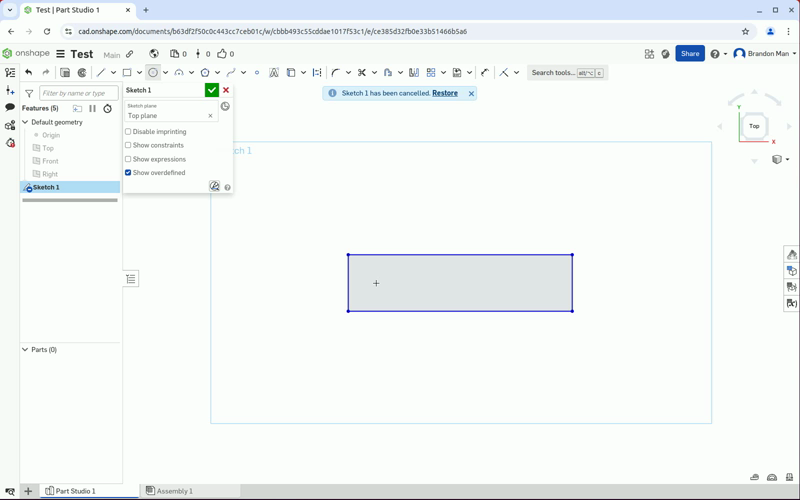
key_up(shift)
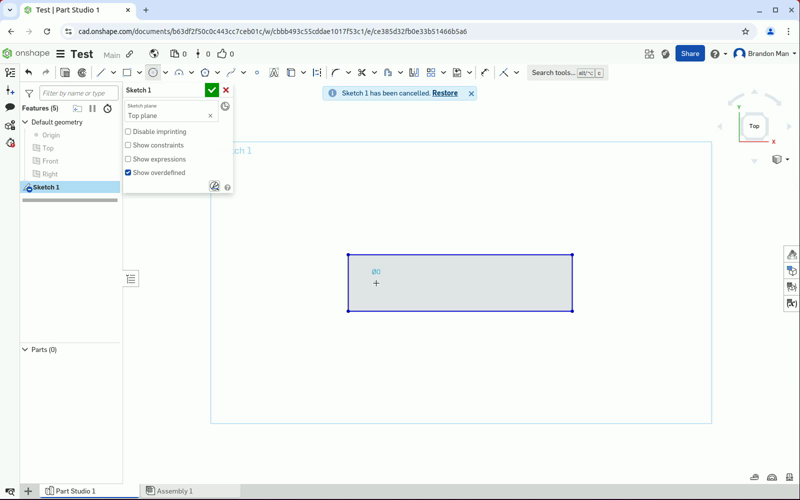
mouse_move(383, 282)
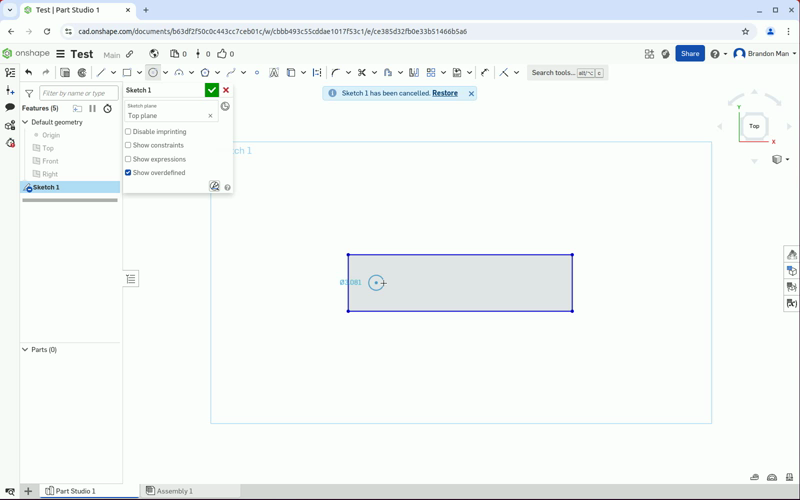
click(383, 282)
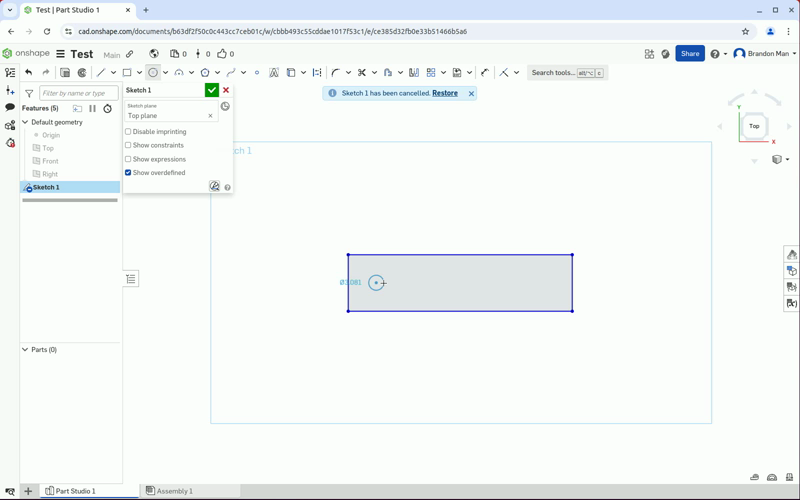
key(esc)
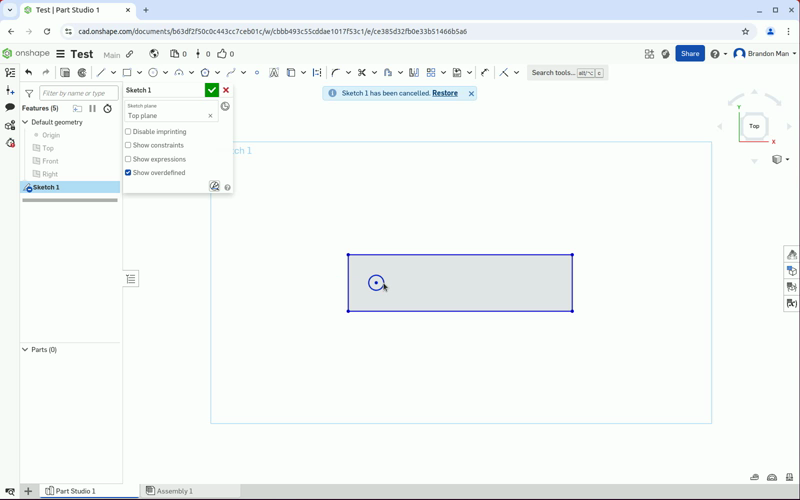
key(c)
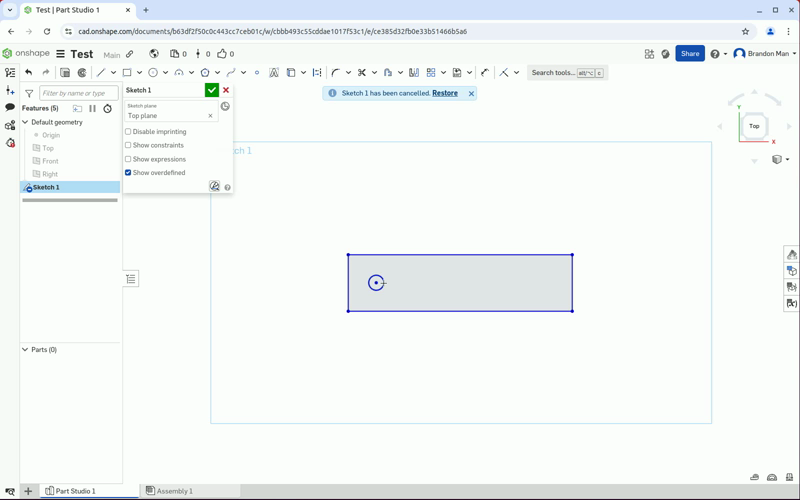
key_down(shift)
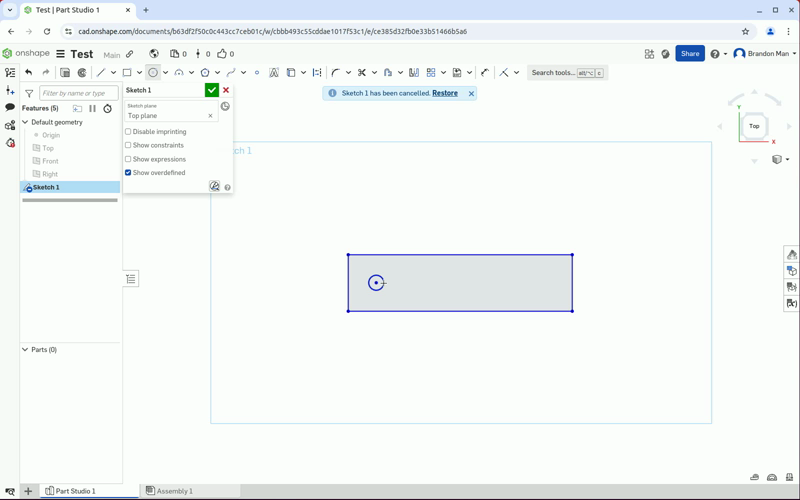
mouse_move(543, 282)
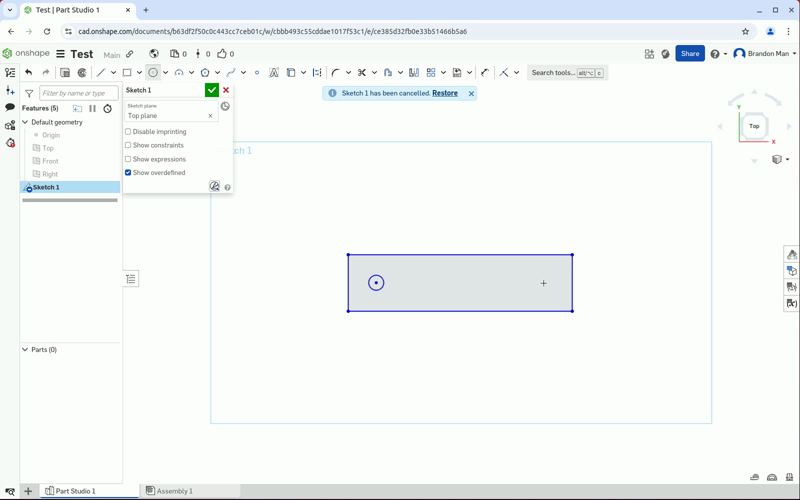
click(543, 282)
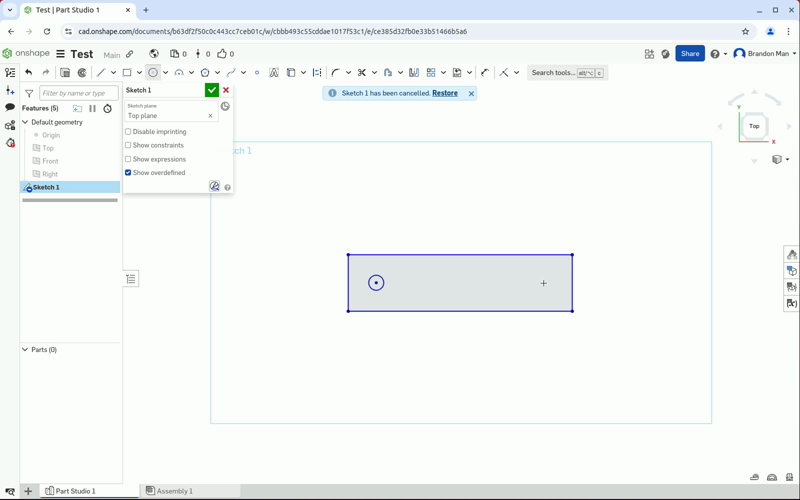
key_up(shift)
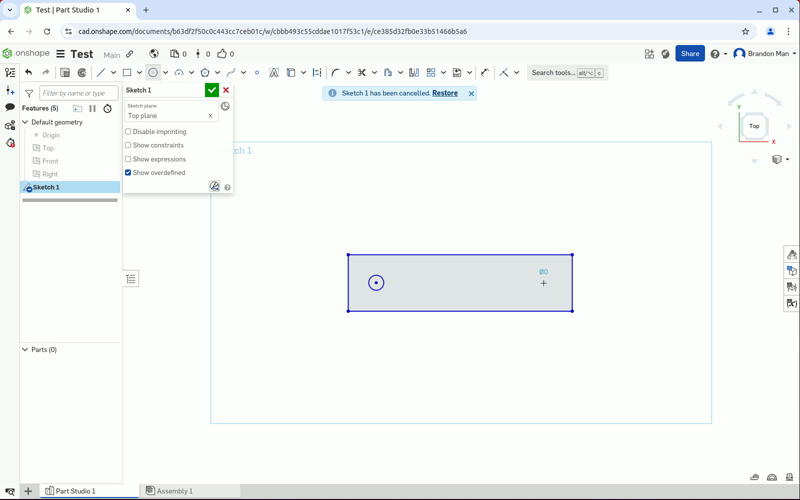
mouse_move(551, 282)
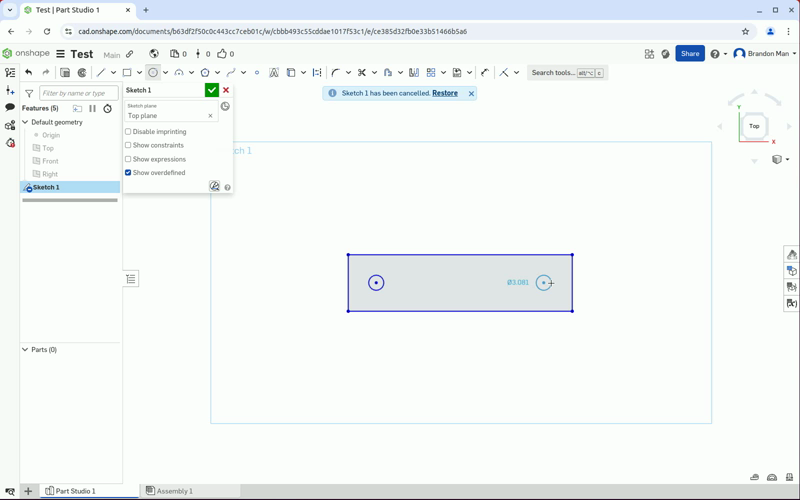
click(551, 282)
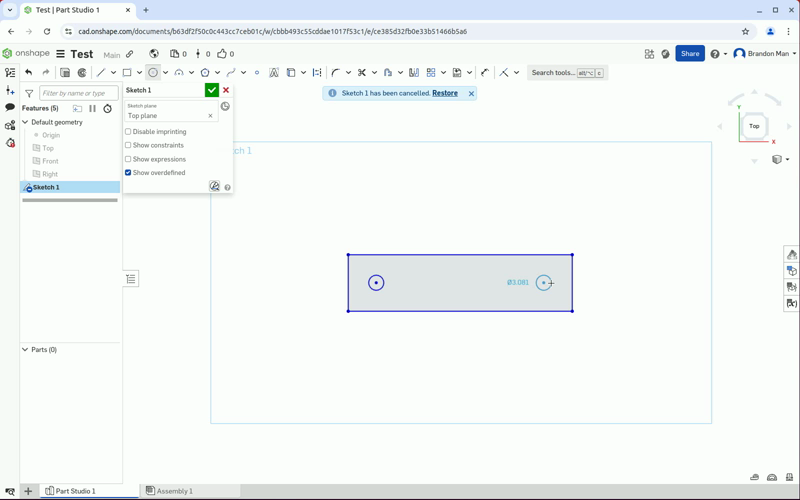
key(esc)
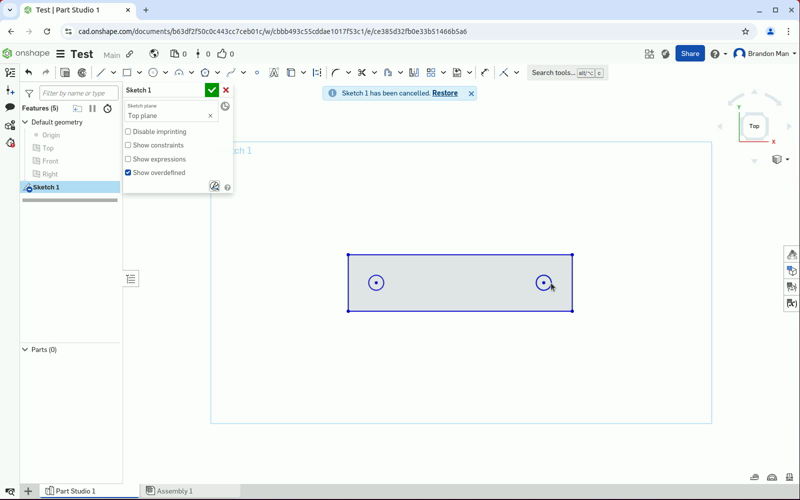
mouse_move(484, 294)
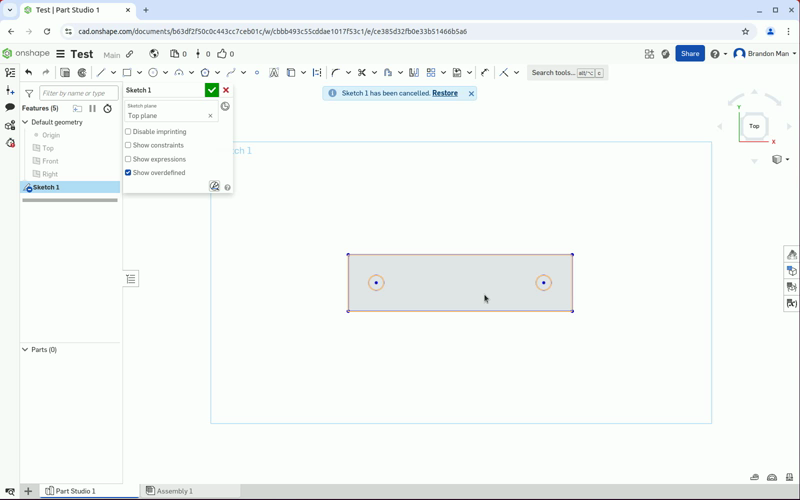
click(484, 294)
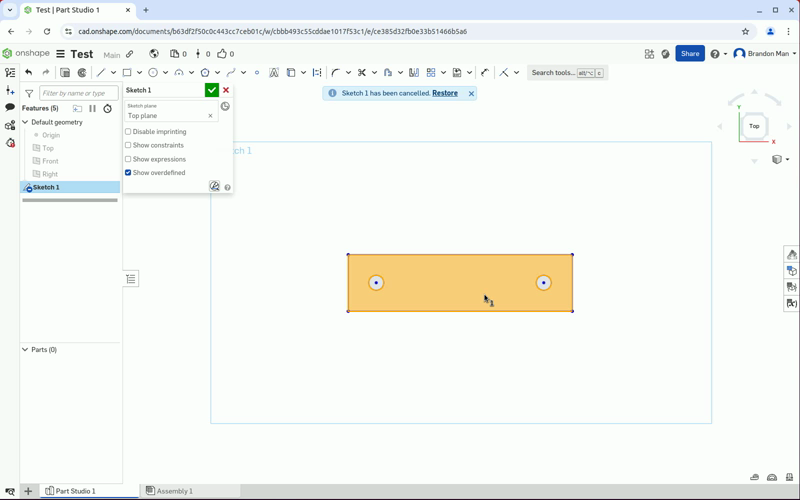
mouse_move(73, 352)
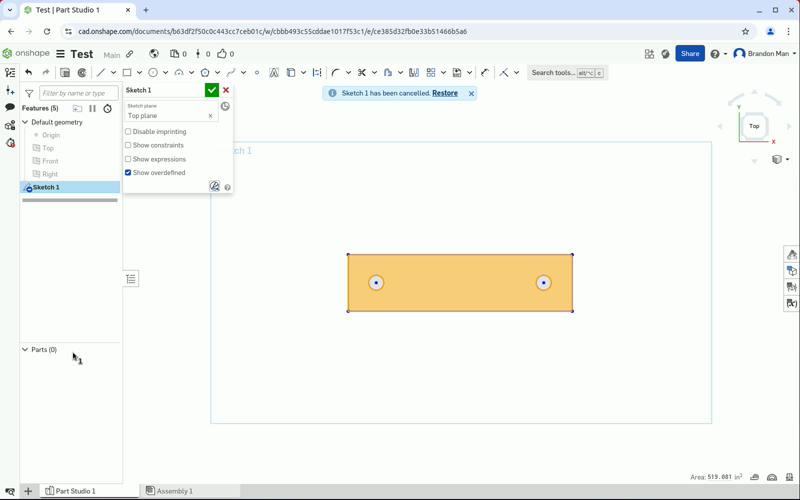
key(shift+y)
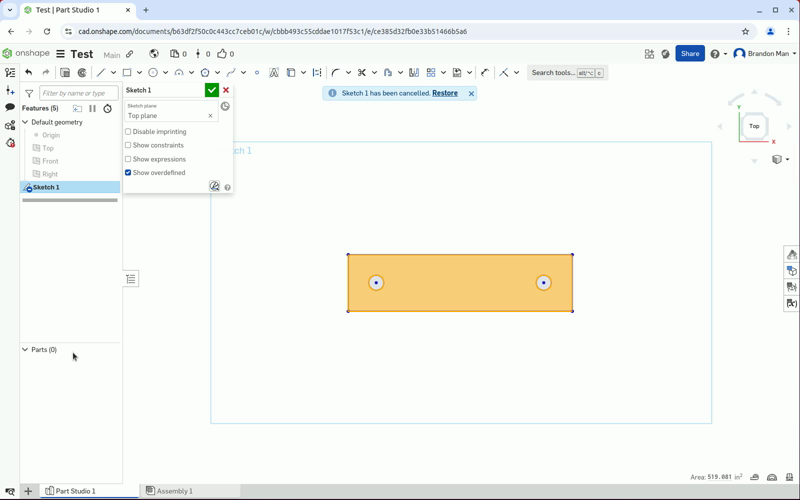
key(shift+e)
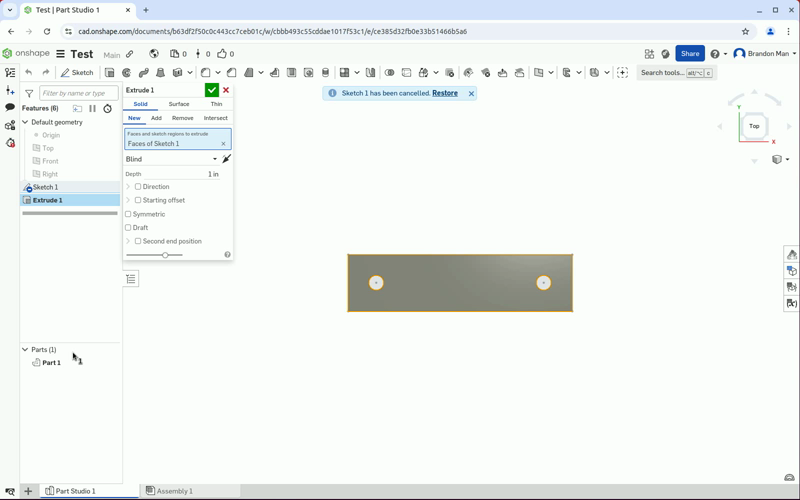
mouse_move(143, 106)
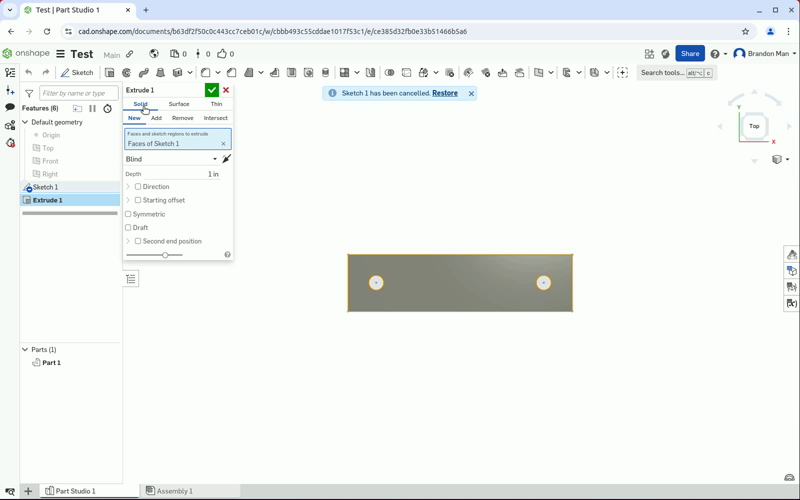
click(143, 106)
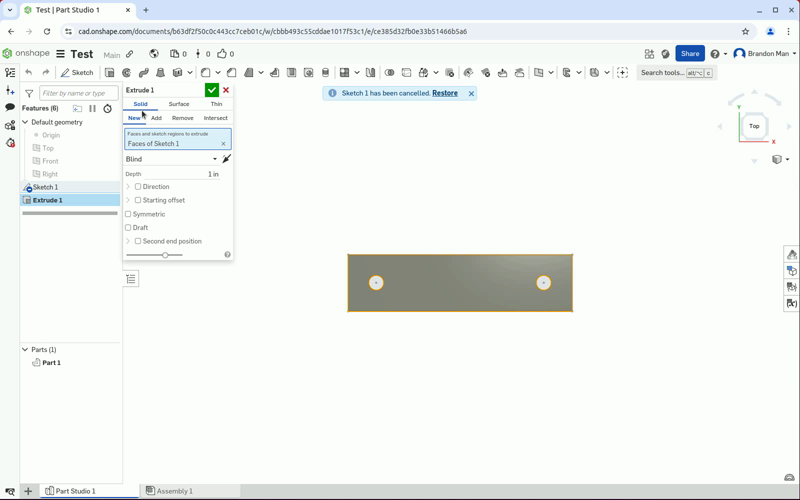
mouse_move(137, 120)
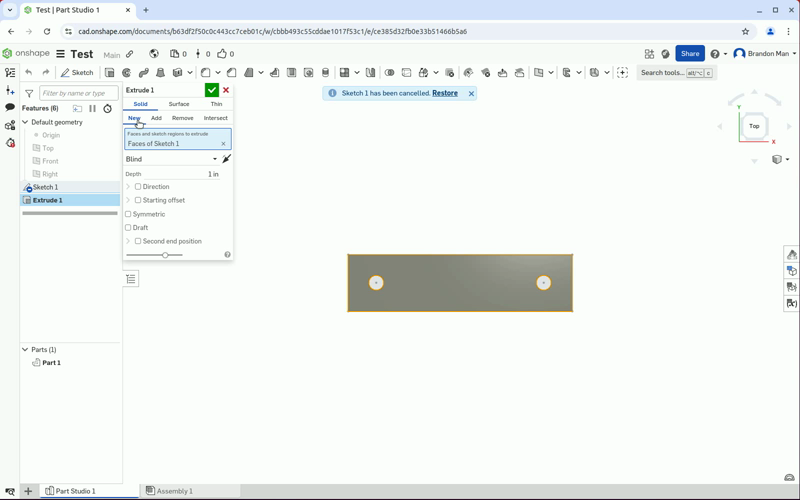
click(137, 120)
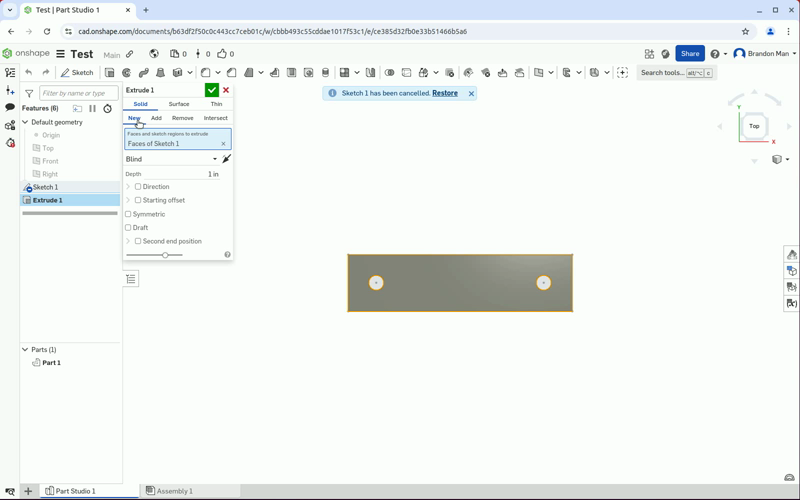
key(tab, 4)
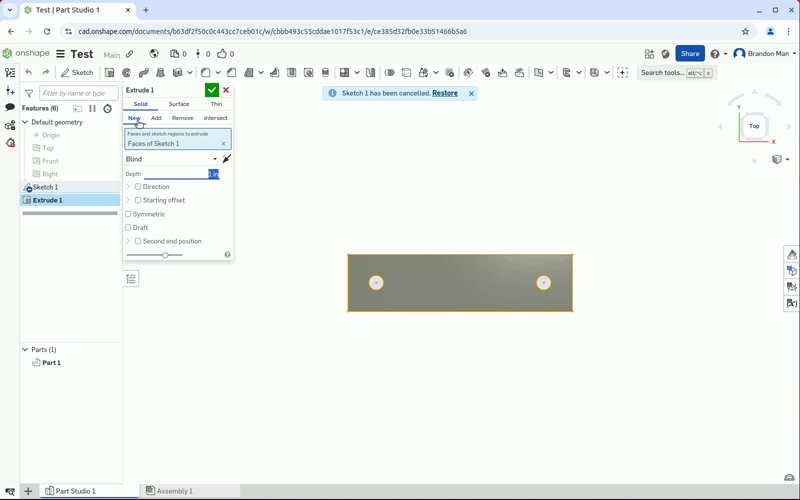
text(17.331)
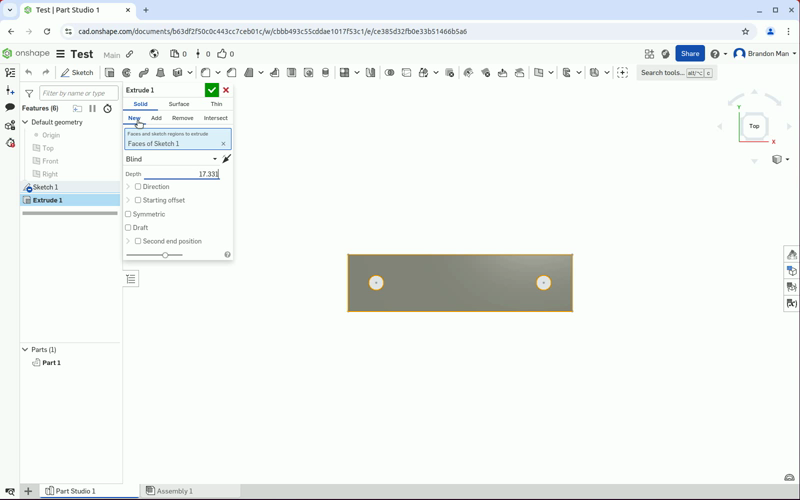
key(enter)
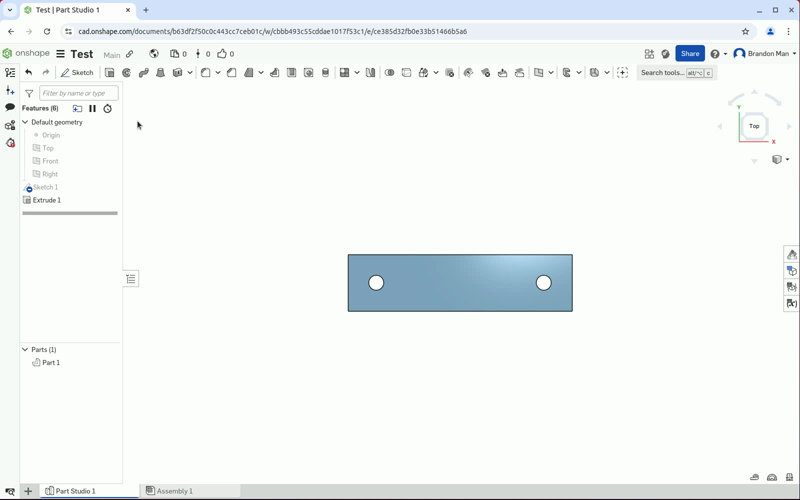
key(shift+h)
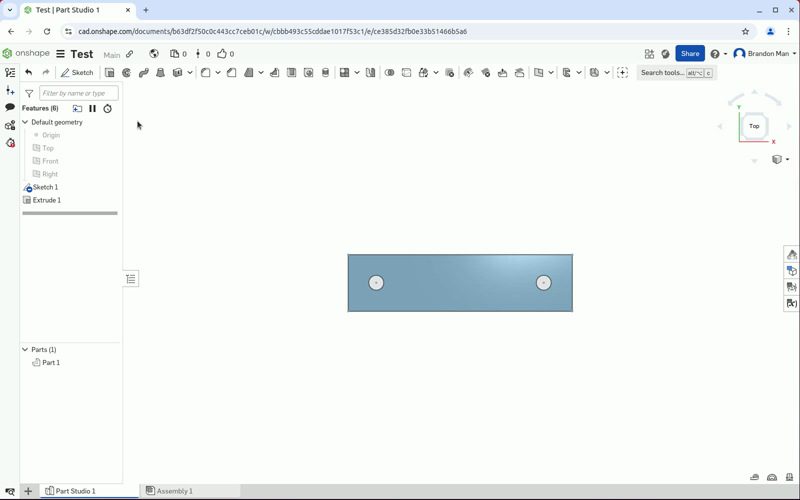
key(shift+h)
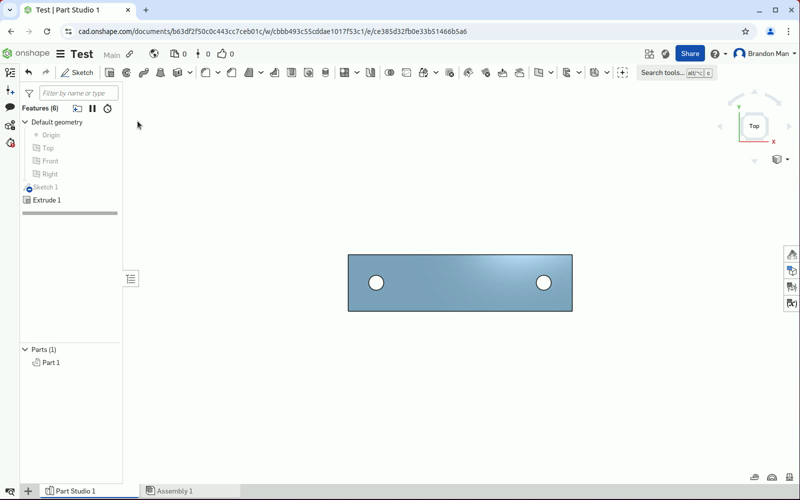
mouse_move(73, 189)
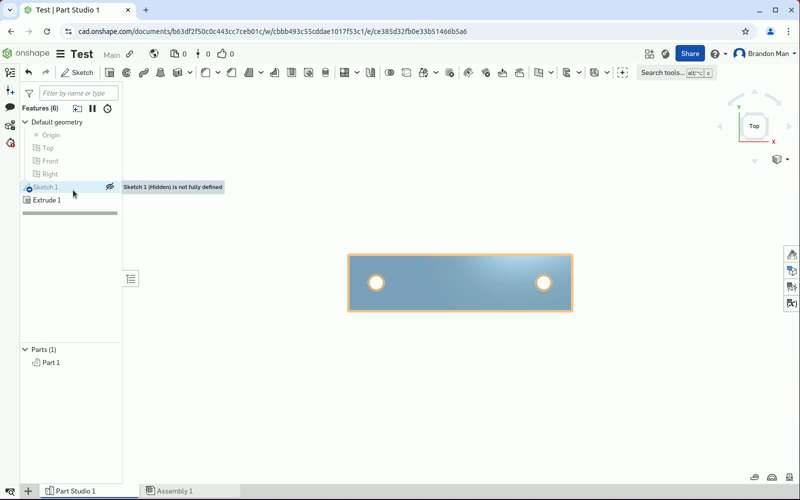
click(73, 189)
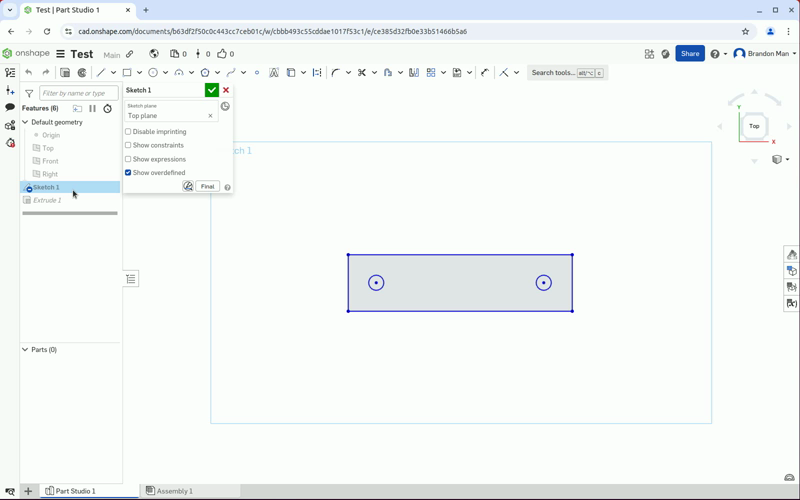
mouse_move(229, 92)
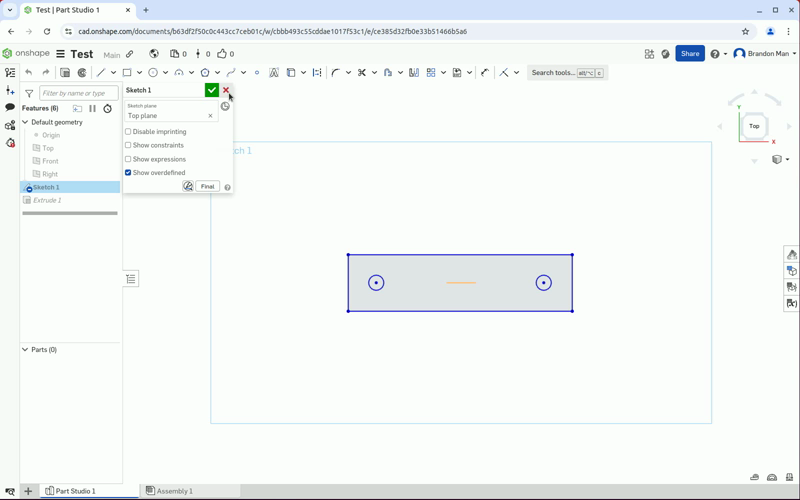
click(229, 92)
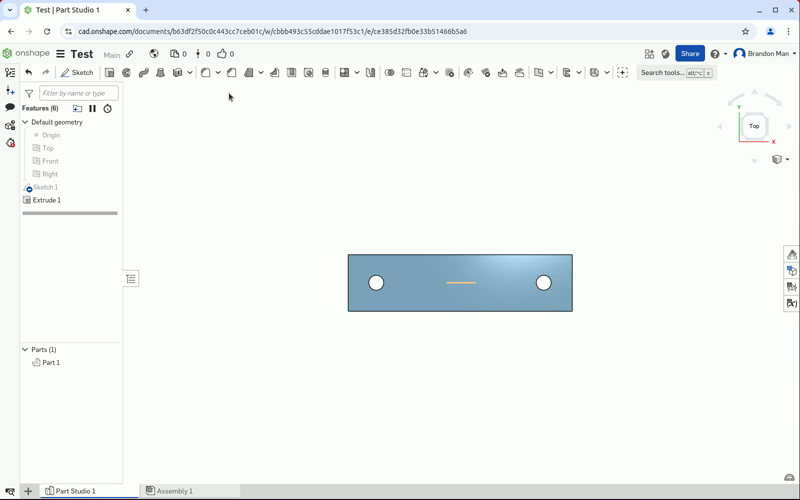
mouse_move(73, 352)
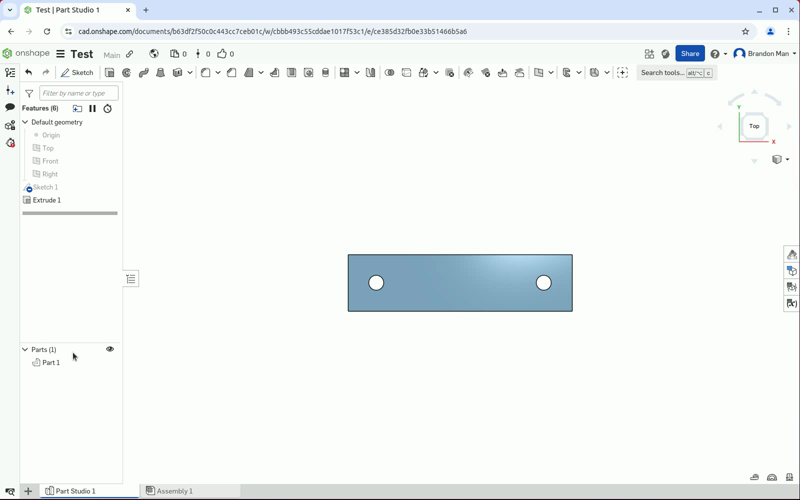
key(y)
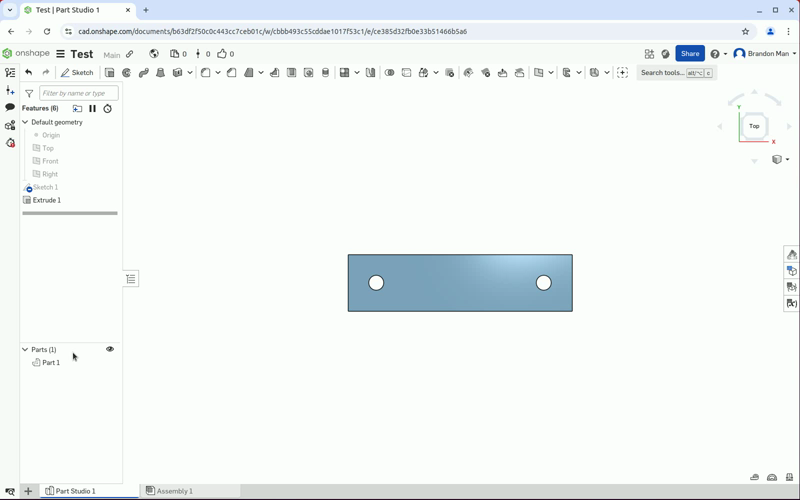
key(shift+p)
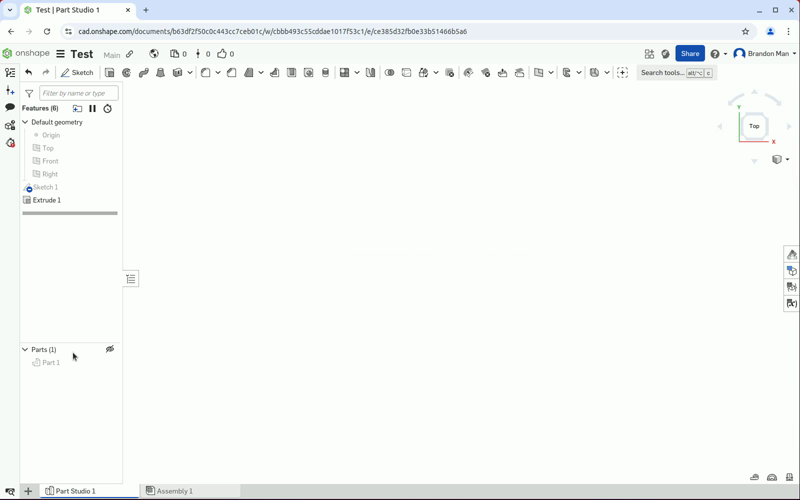
key(space)
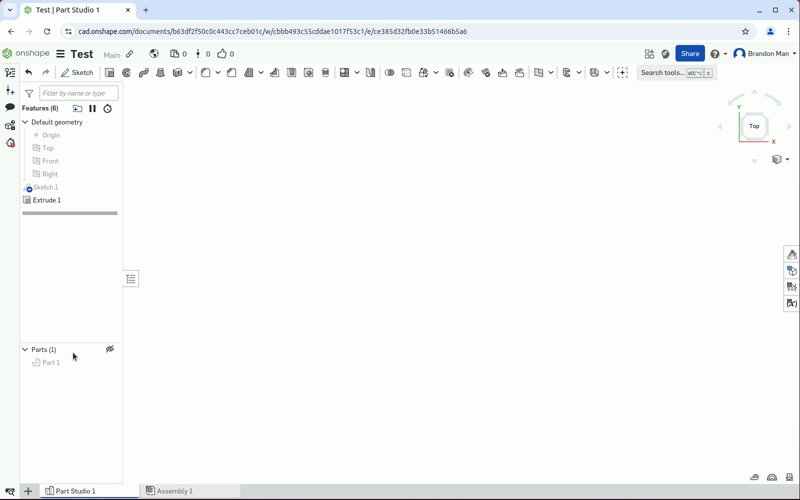
key_down(shift)
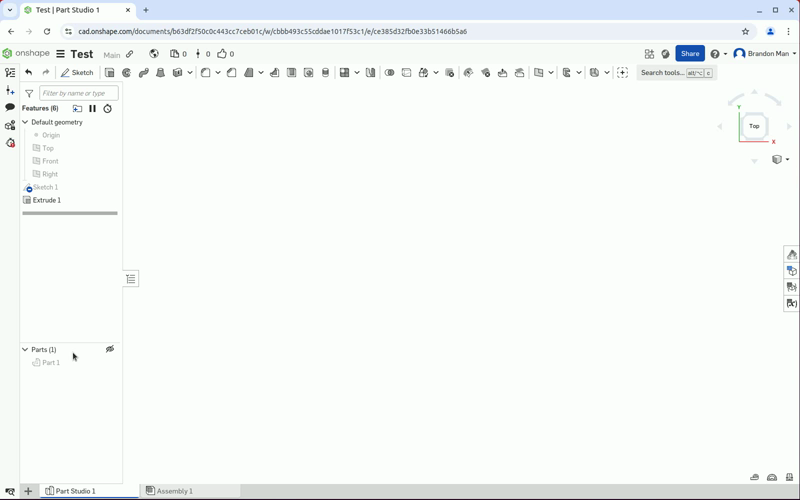
key(up)
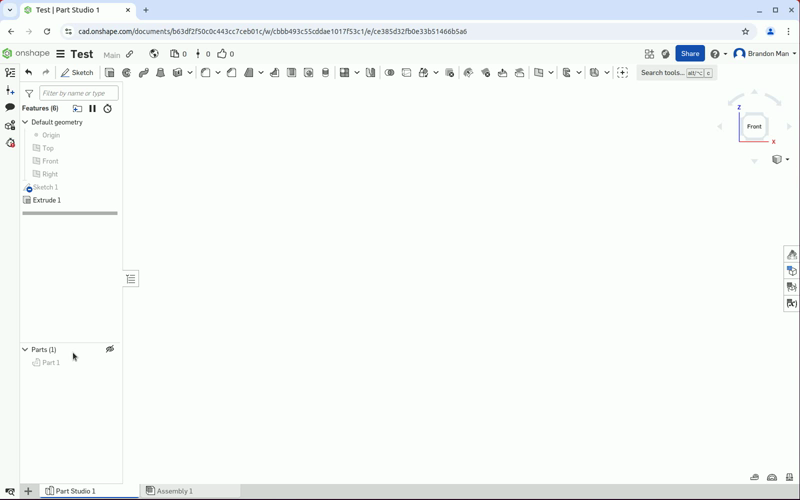
key_up(shift)
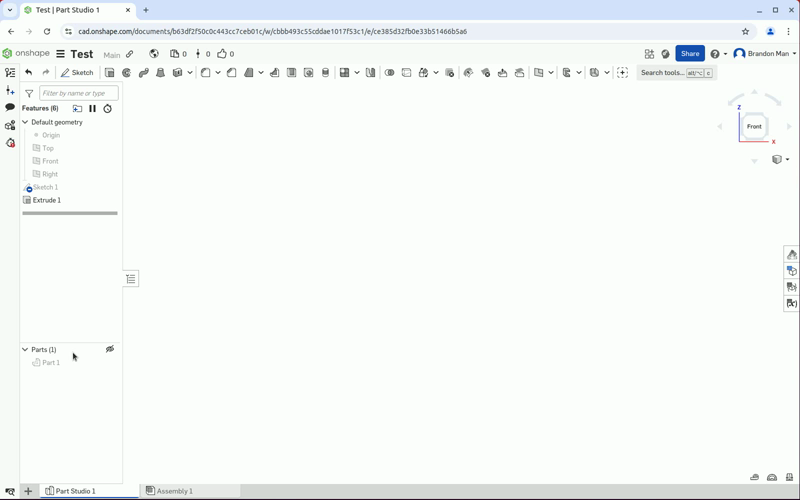
mouse_move(73, 352)
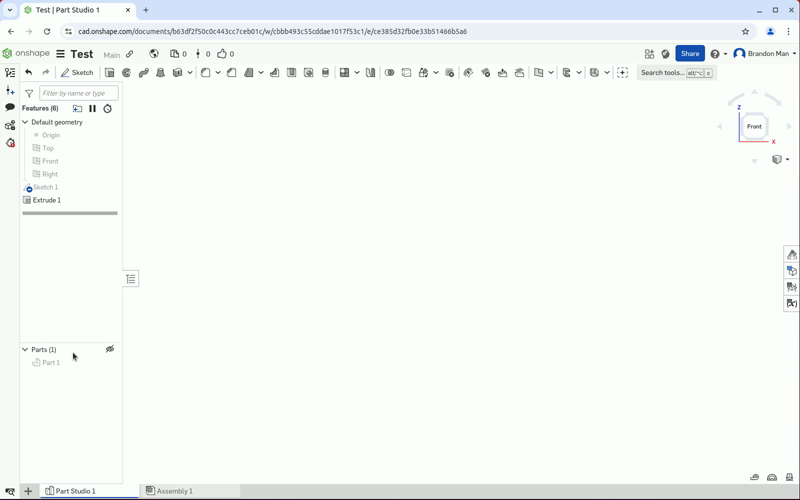
key(shift+y)
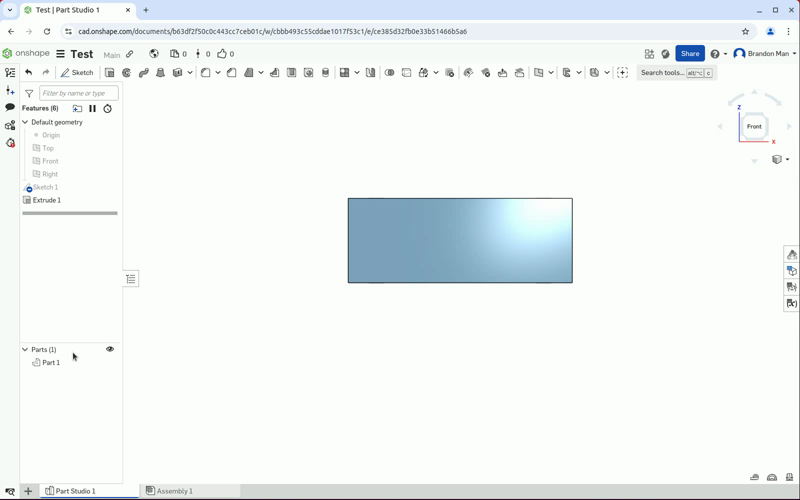
mouse_move(541, 75)
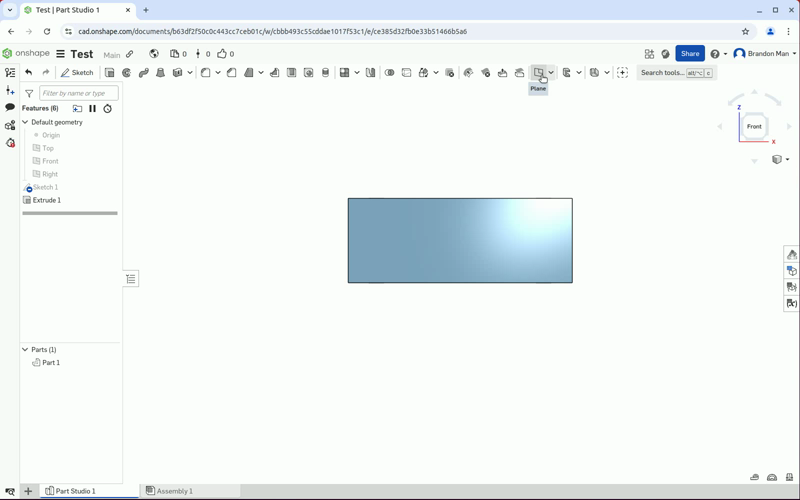
click(541, 75)
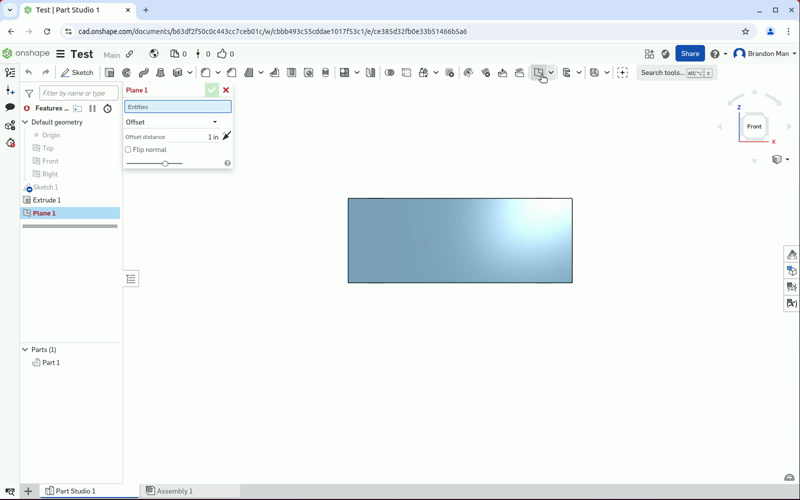
mouse_move(73, 163)
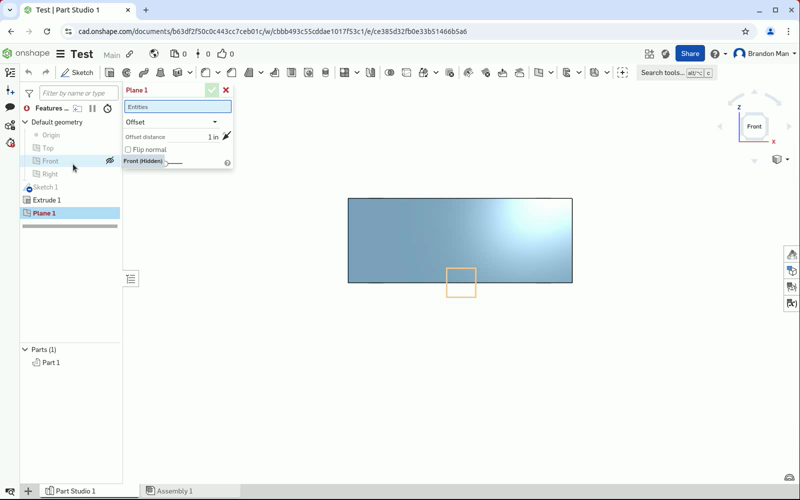
click(73, 163)
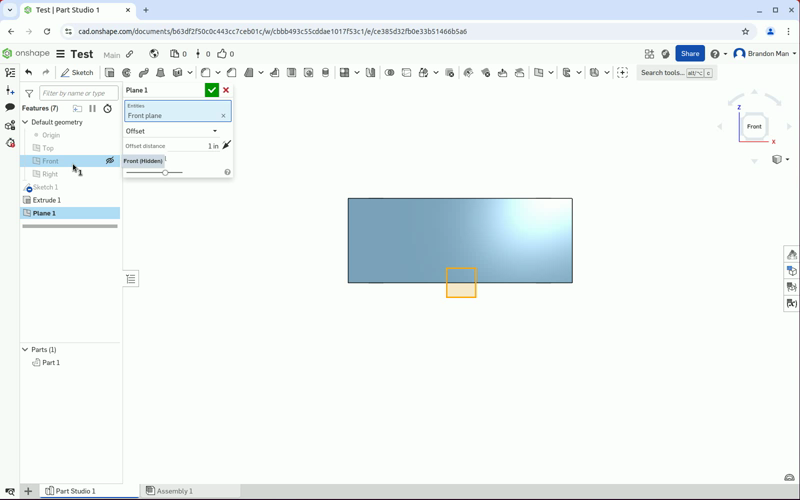
key(tab, 2)
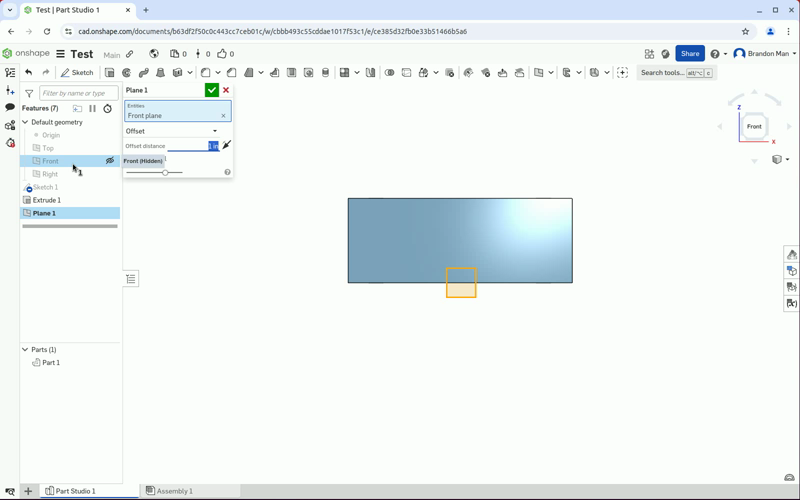
text(5.792)
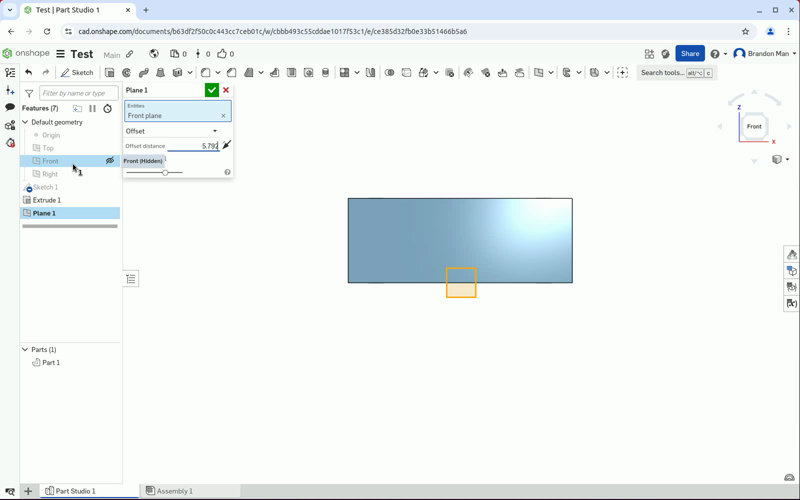
key(enter, 2)
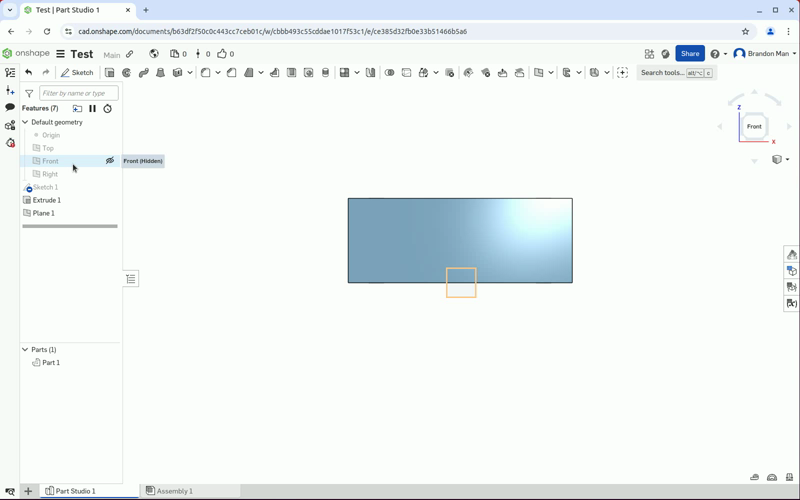
key(shift+s)
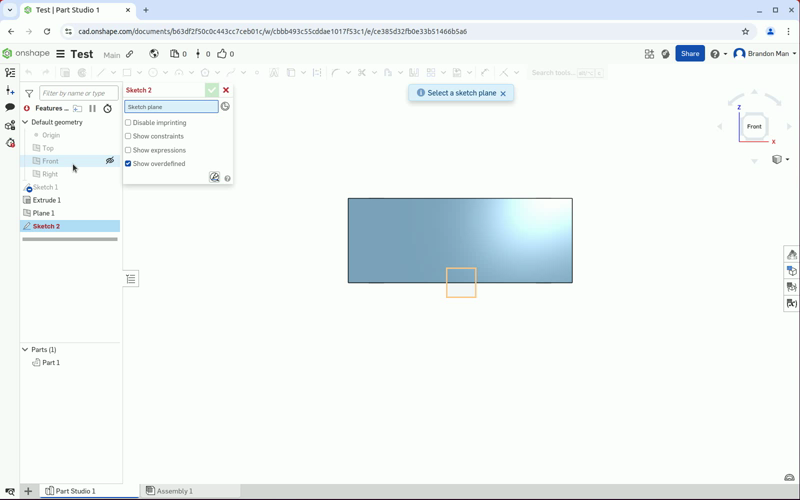
mouse_move(73, 215)
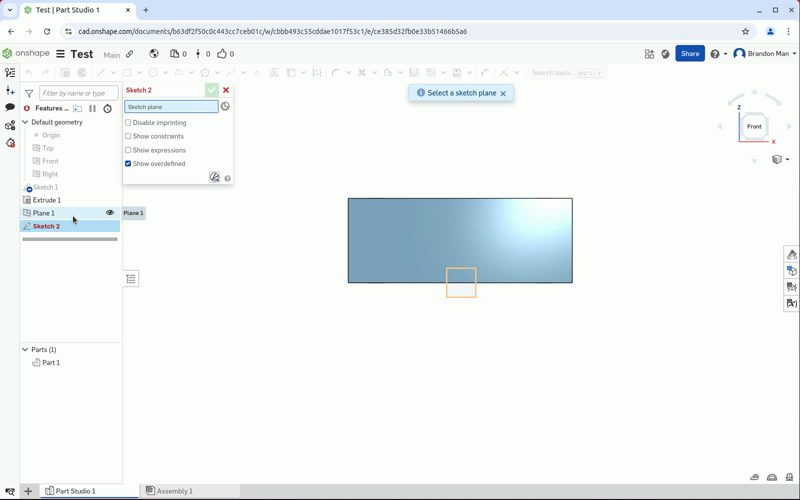
click(73, 215)
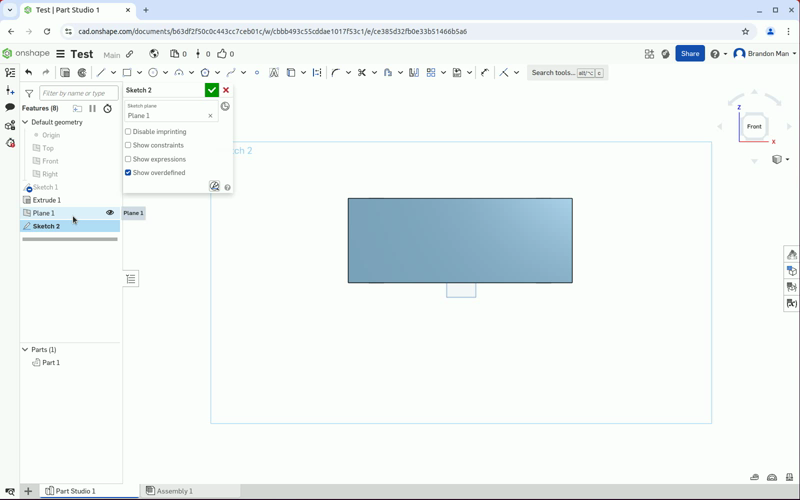
mouse_move(73, 352)
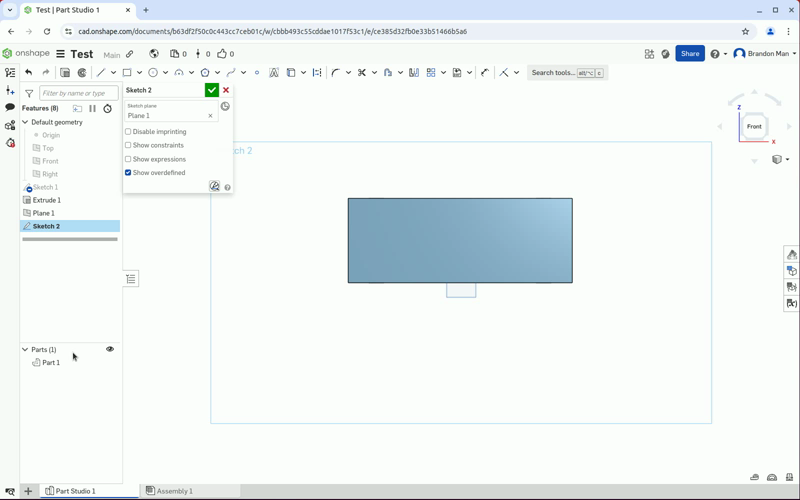
key(y)
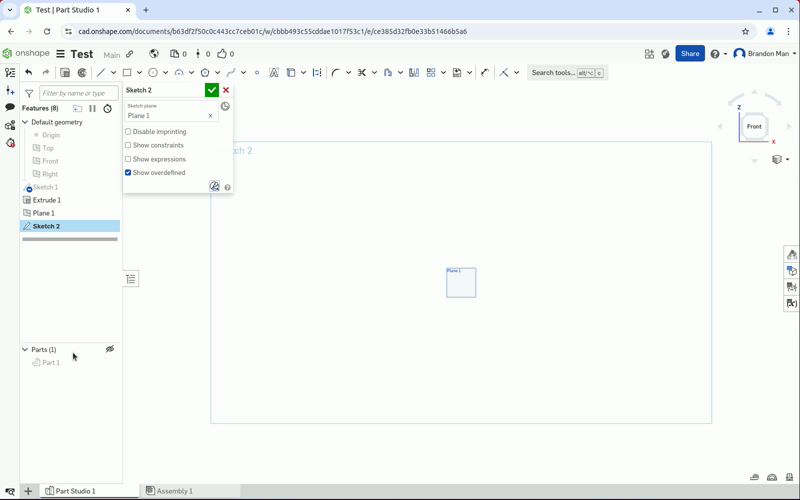
key(c)
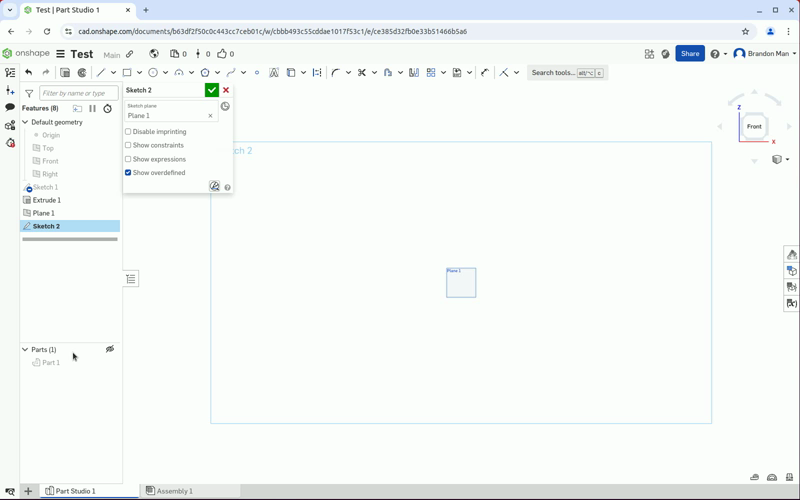
key_down(shift)
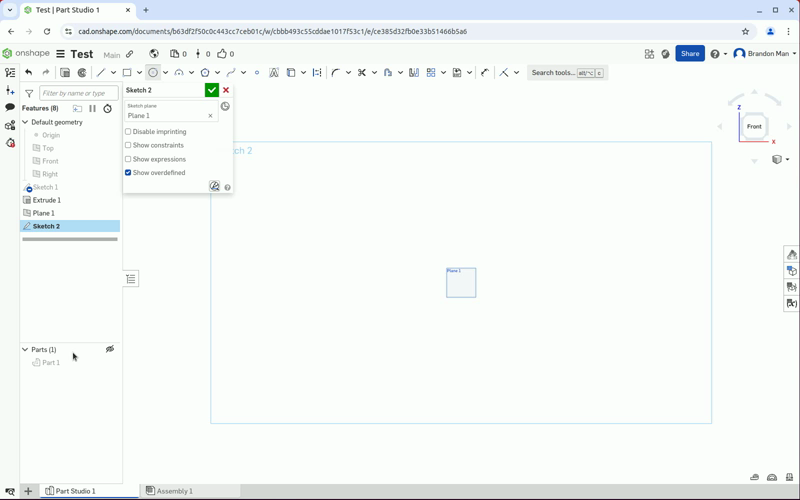
mouse_move(461, 237)
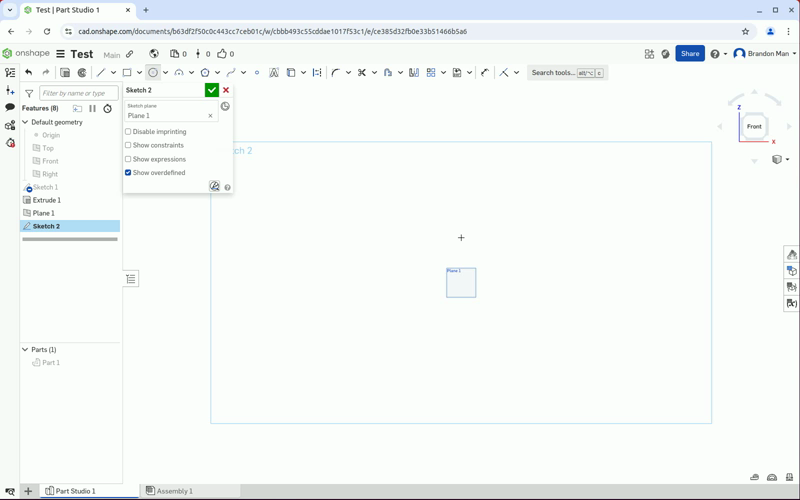
click(461, 237)
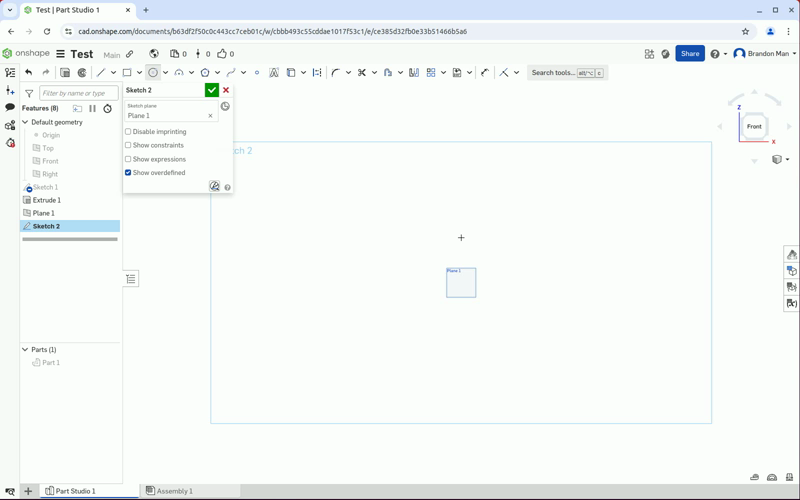
key_up(shift)
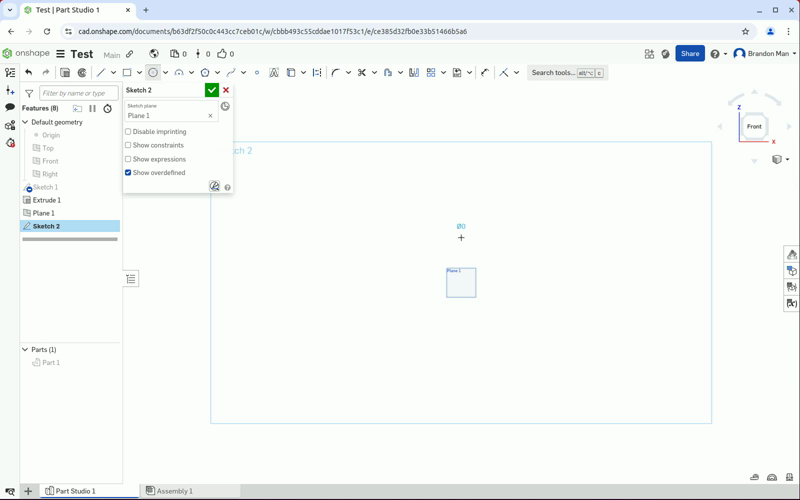
mouse_move(493, 237)
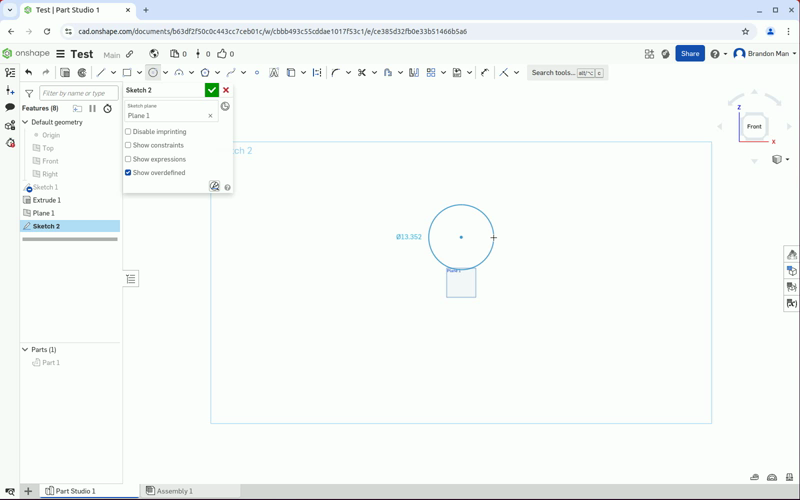
click(493, 237)
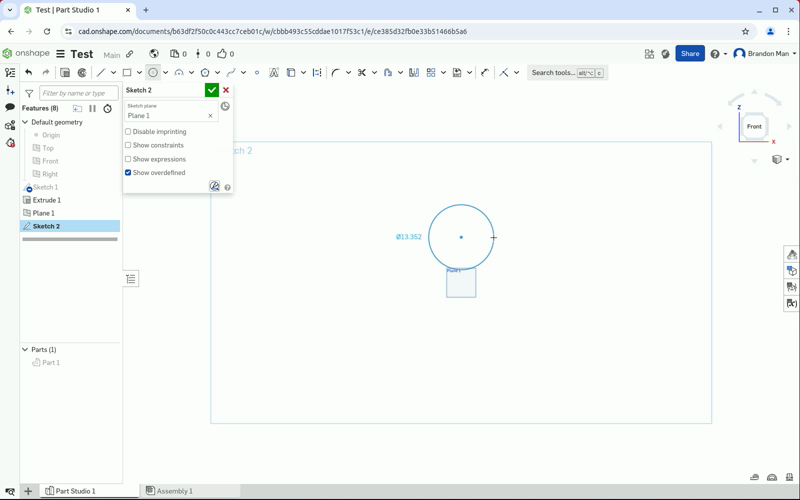
key(esc)
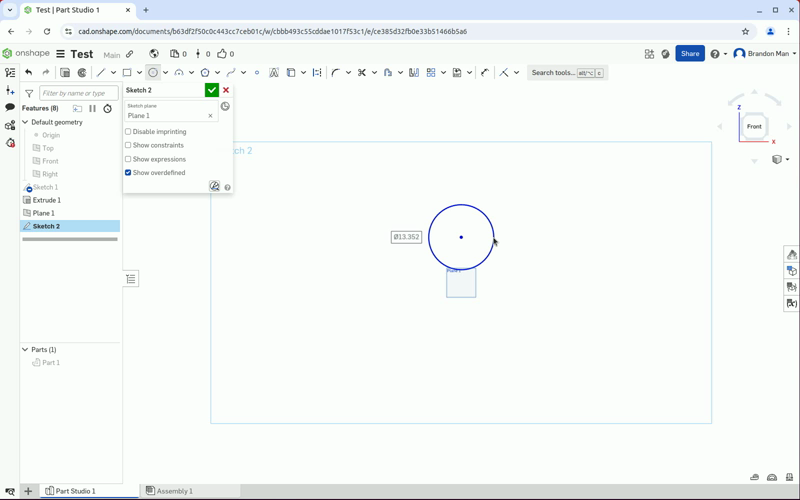
mouse_move(475, 230)
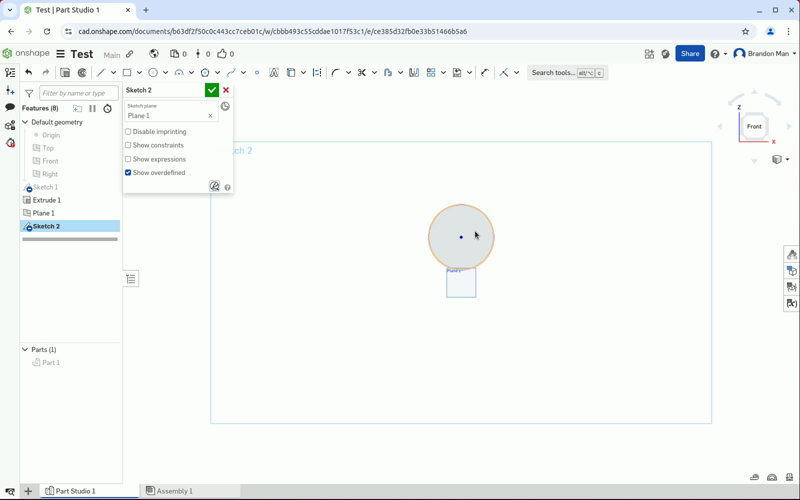
click(475, 230)
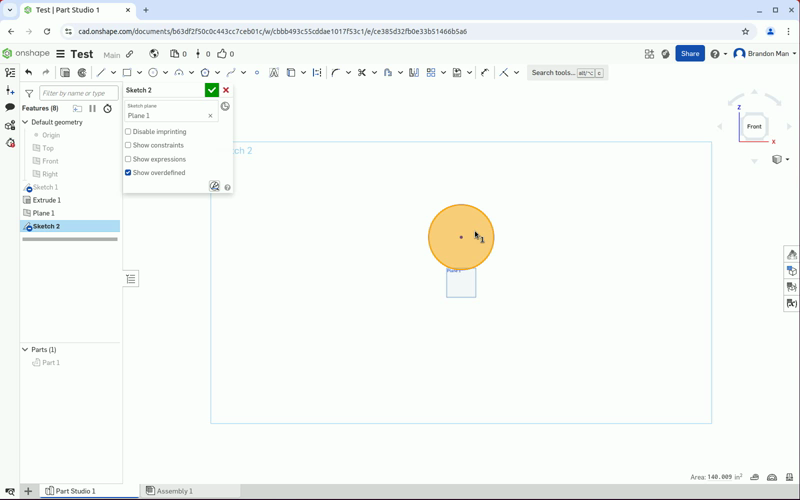
mouse_move(73, 352)
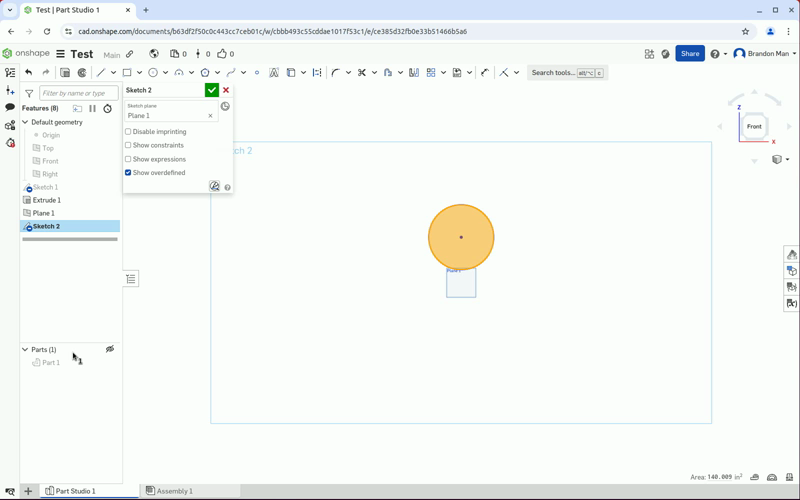
key(shift+y)
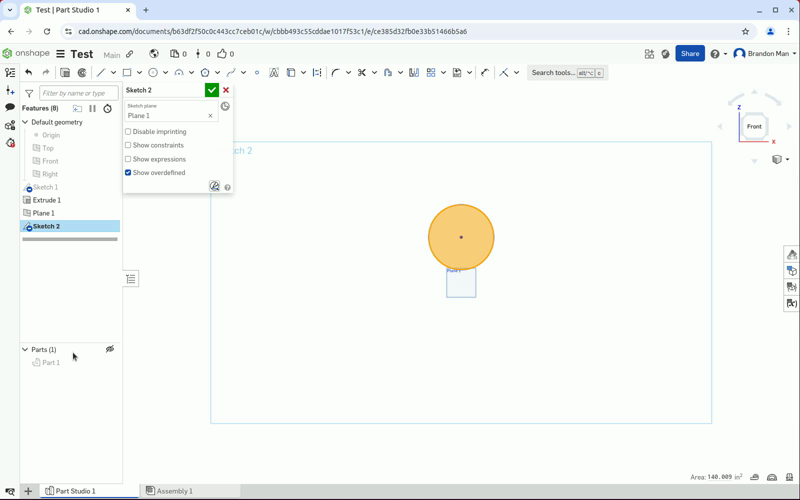
key(shift+e)
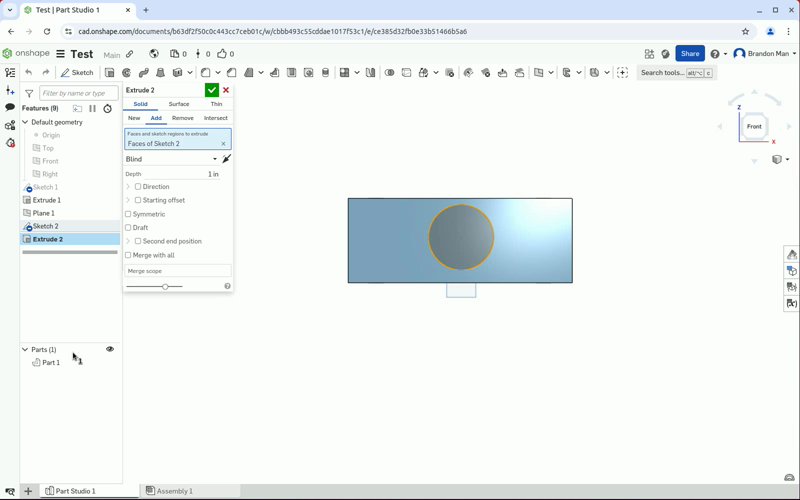
mouse_move(143, 106)
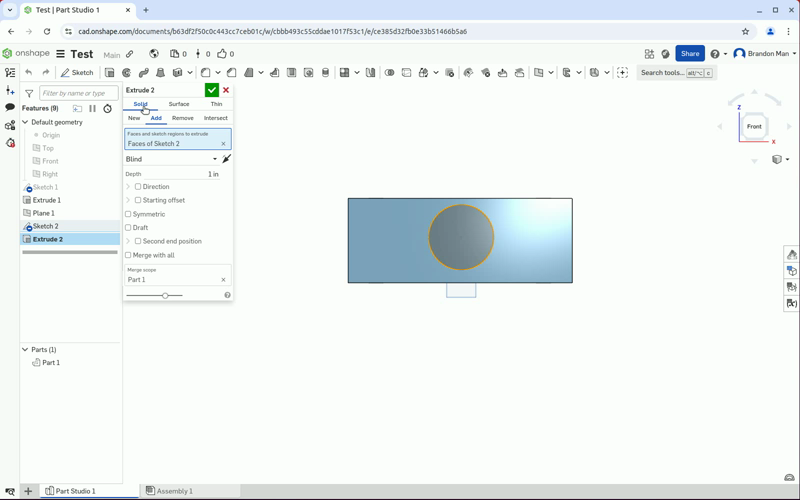
click(143, 106)
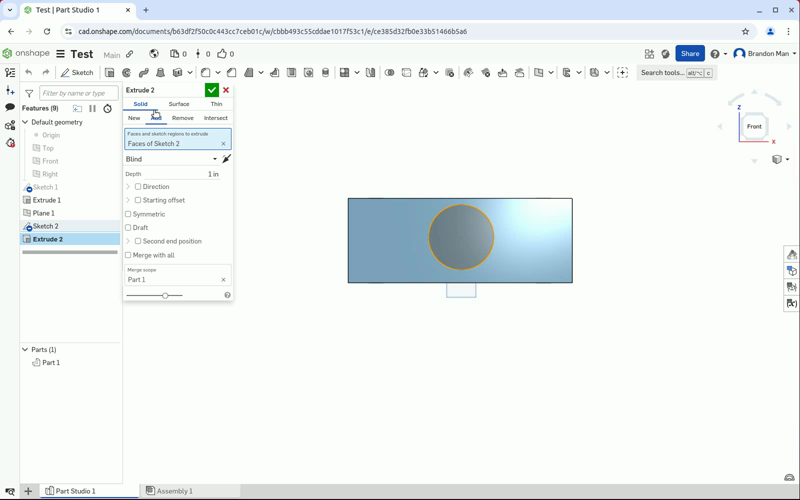
mouse_move(186, 120)
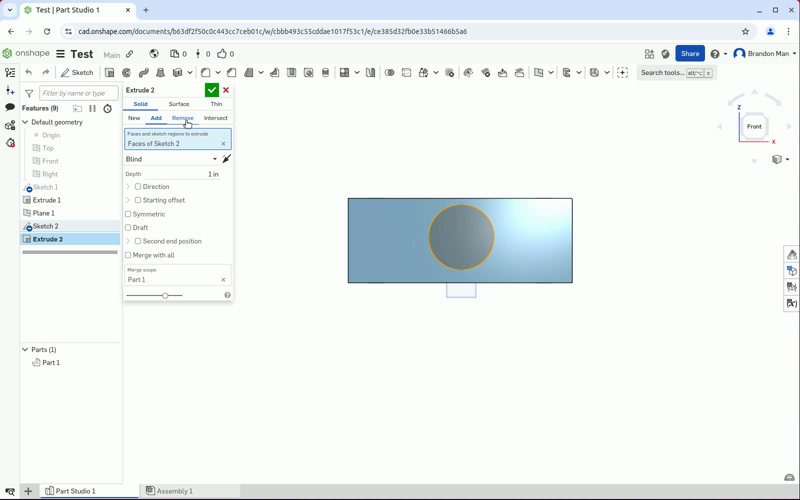
click(186, 120)
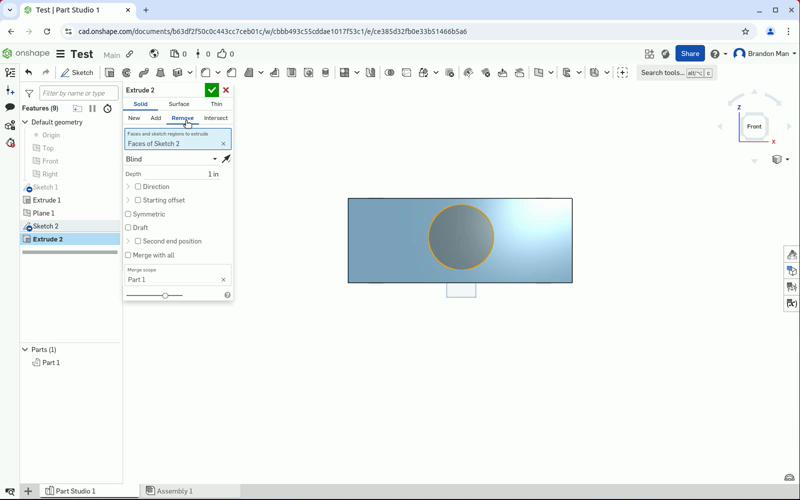
key(tab, 4)
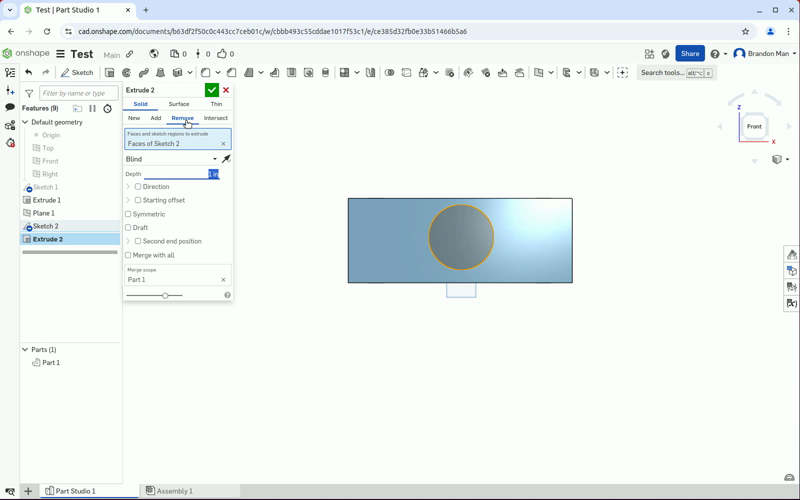
text(11.554)
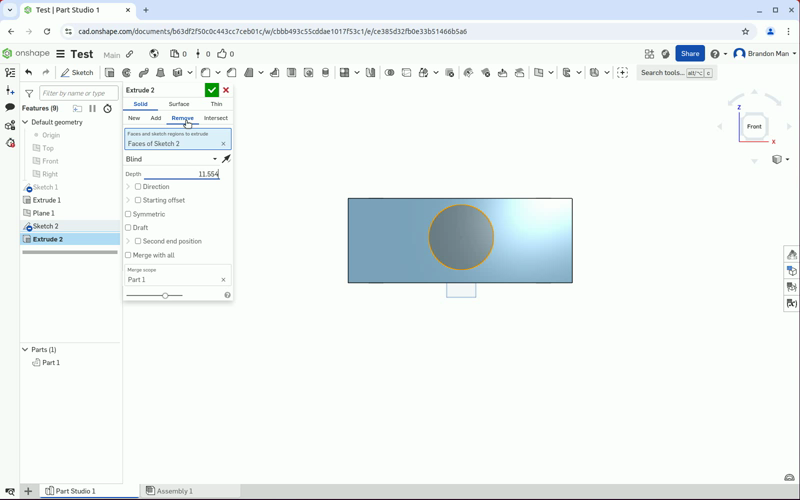
key(tab, 6)
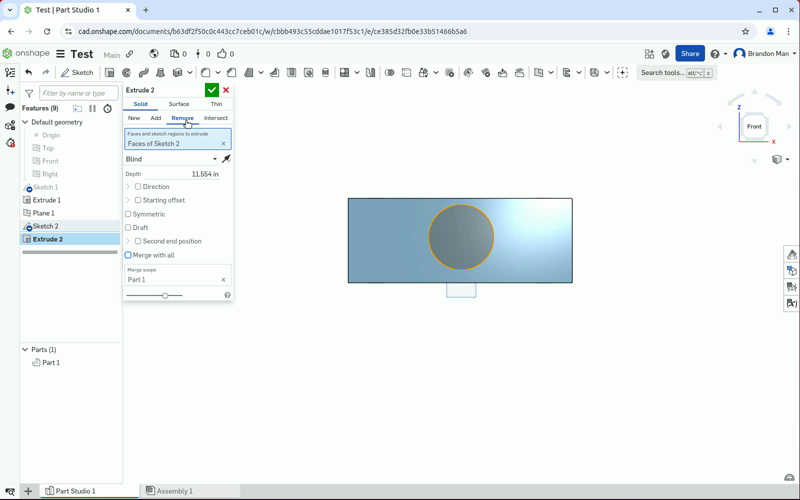
key(space)
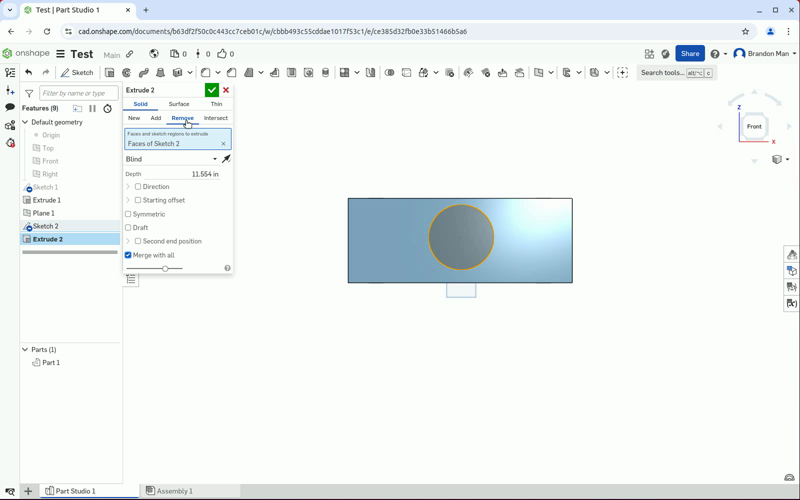
key(enter)
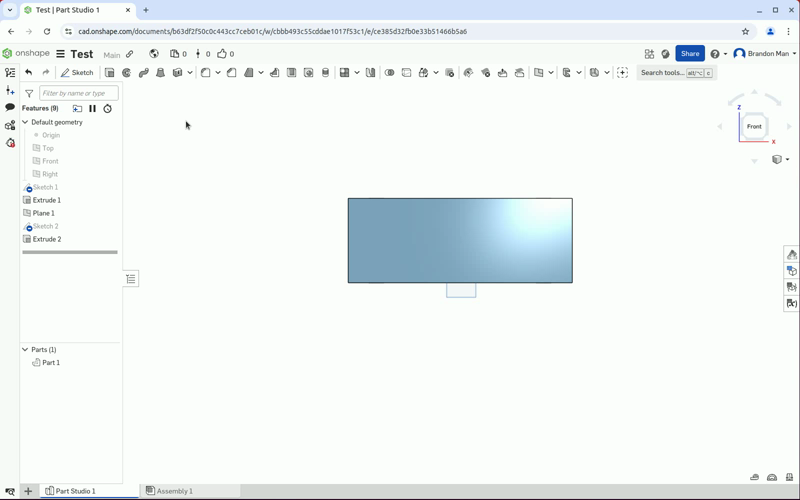
key(shift+h)
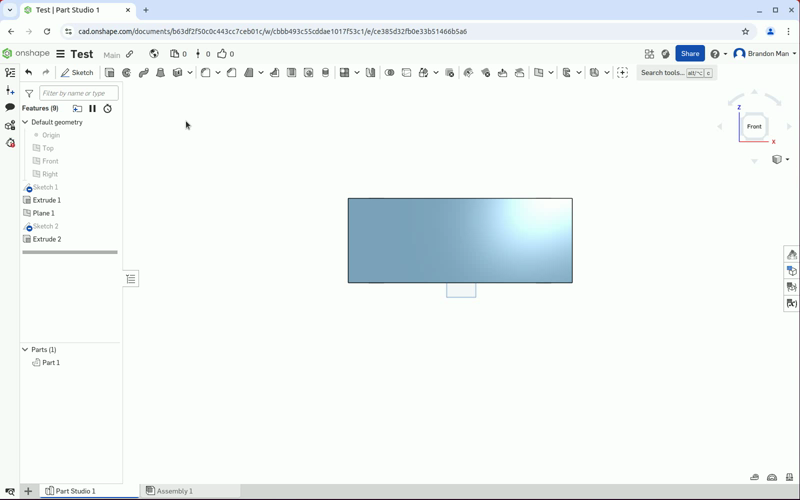
key(shift+h)
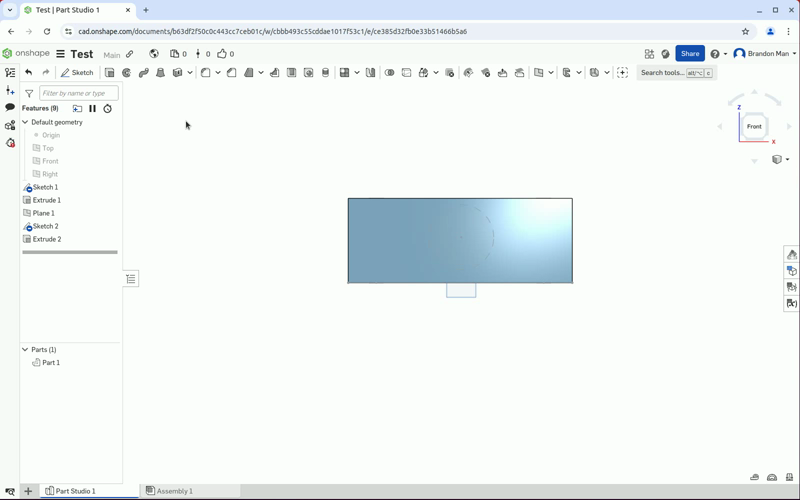
key(shift+7)
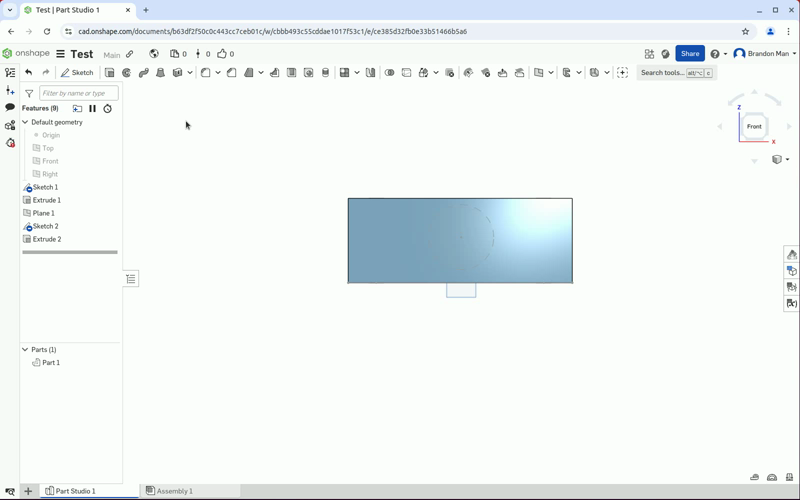
key(left, 2)
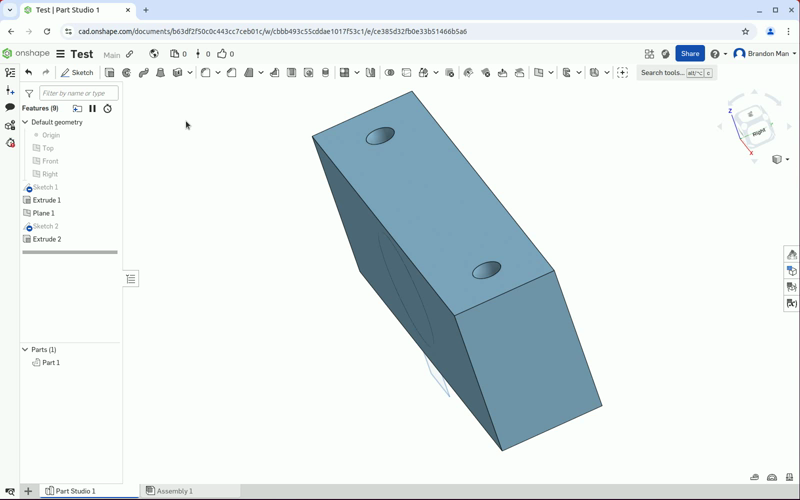
key(down, 2)
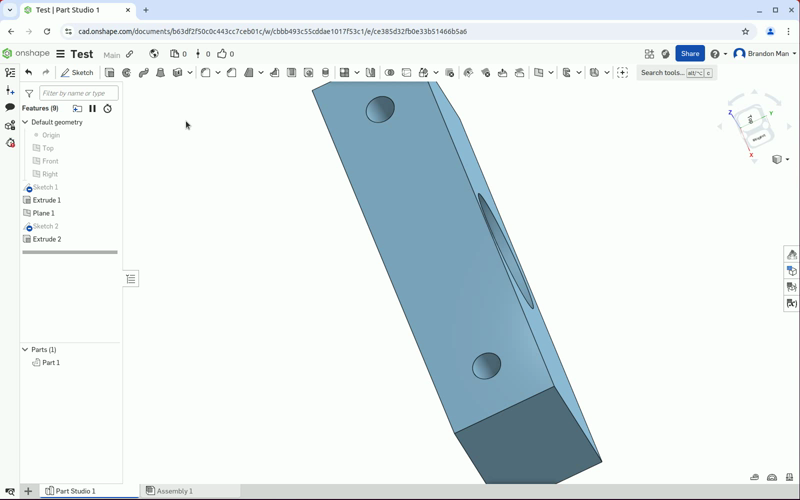
key(up, 2)
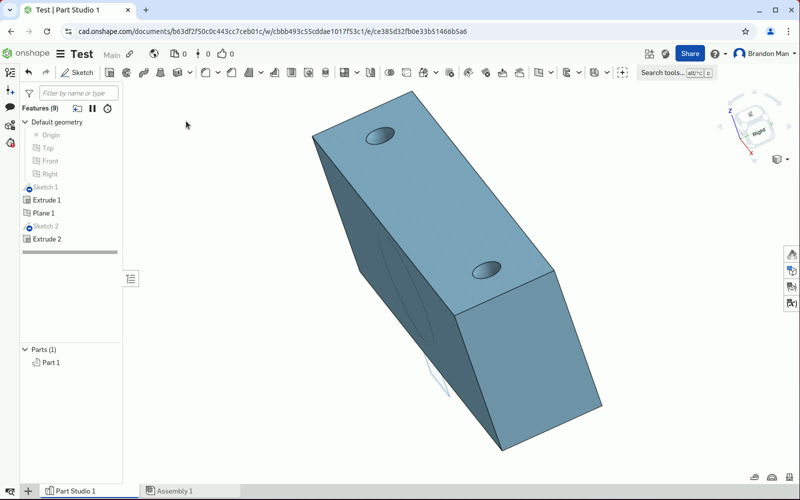
key(right, 2)
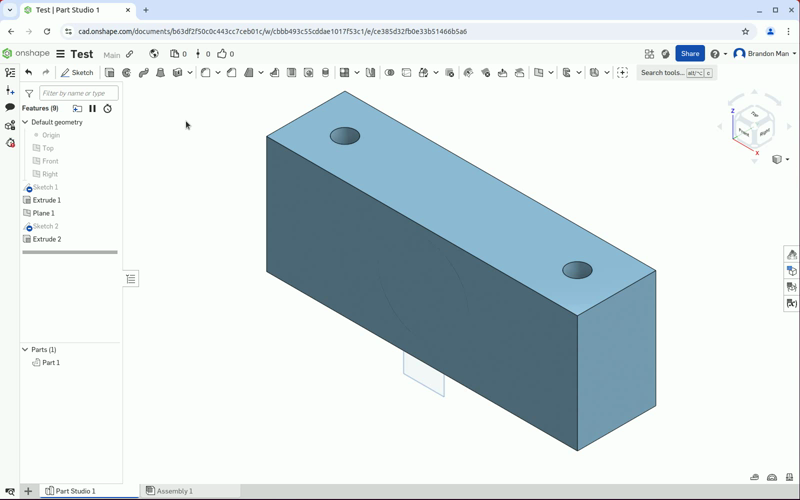
mouse_move(73, 189)
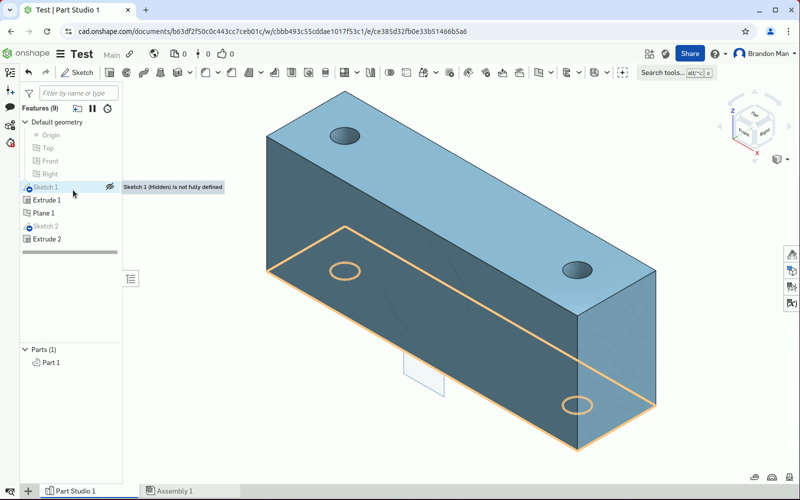
click(73, 189)